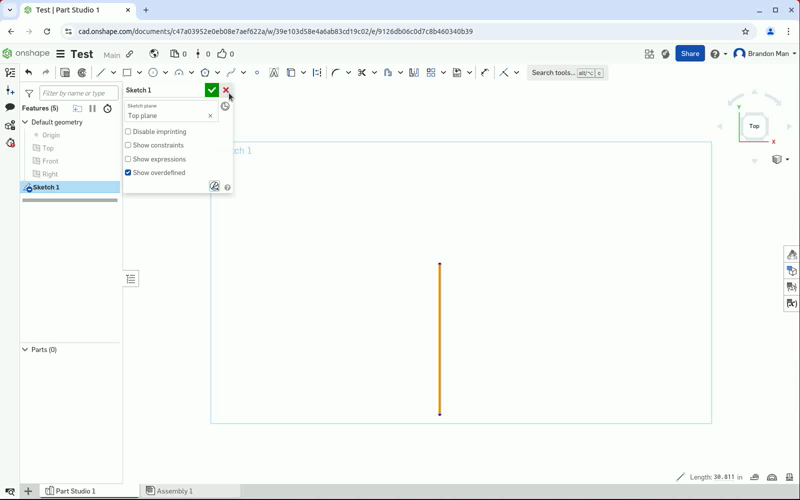
key(shift+h)
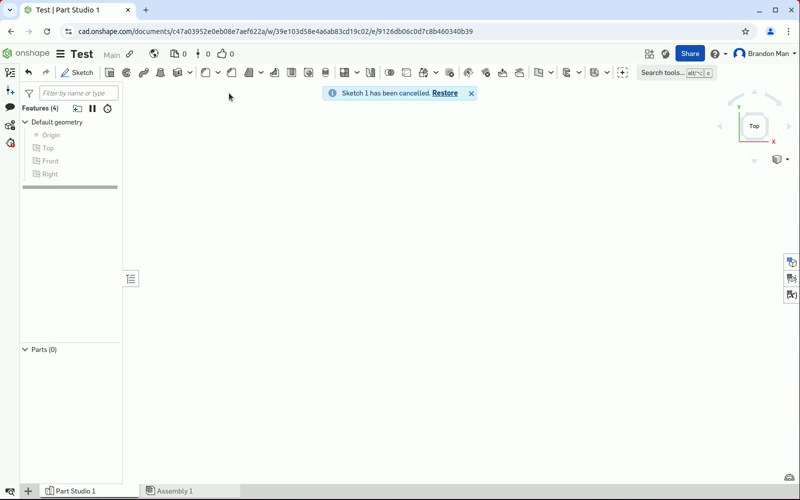
mouse_move(73, 352)
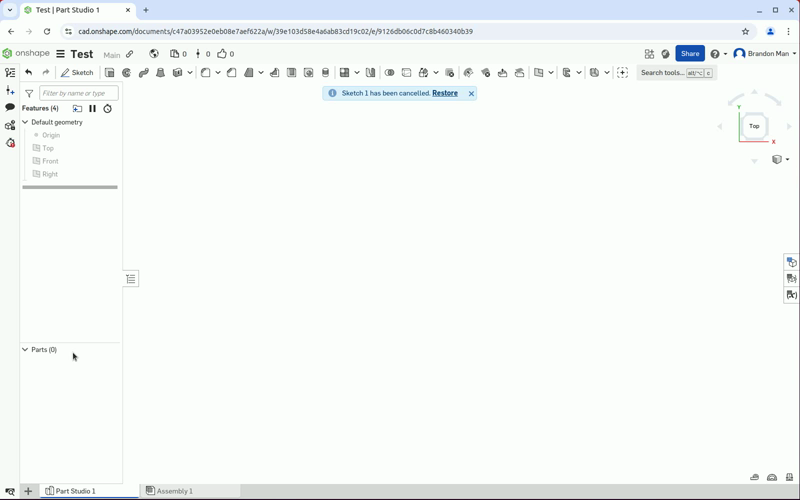
key(y)
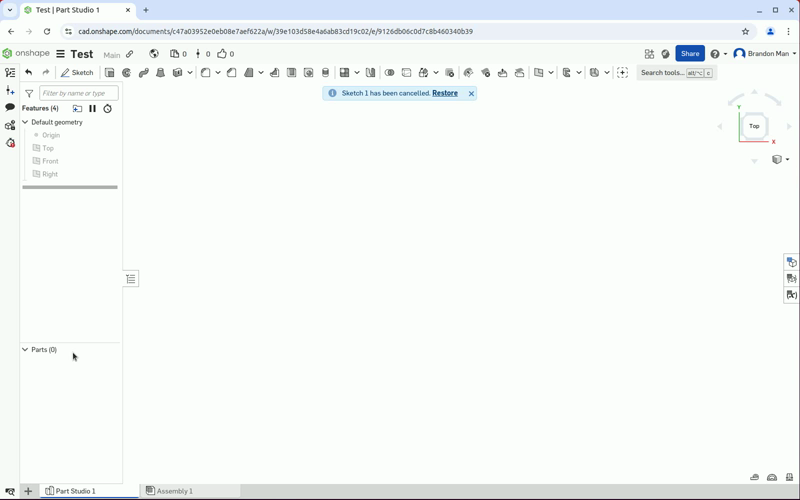
key(shift+p)
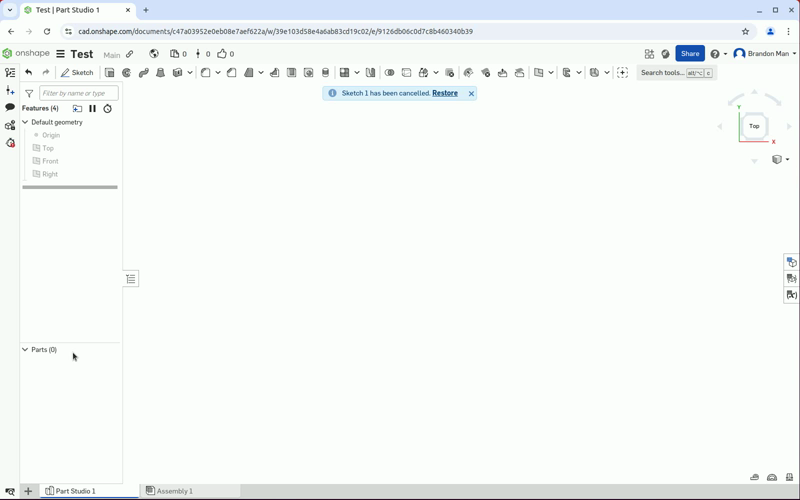
key(space)
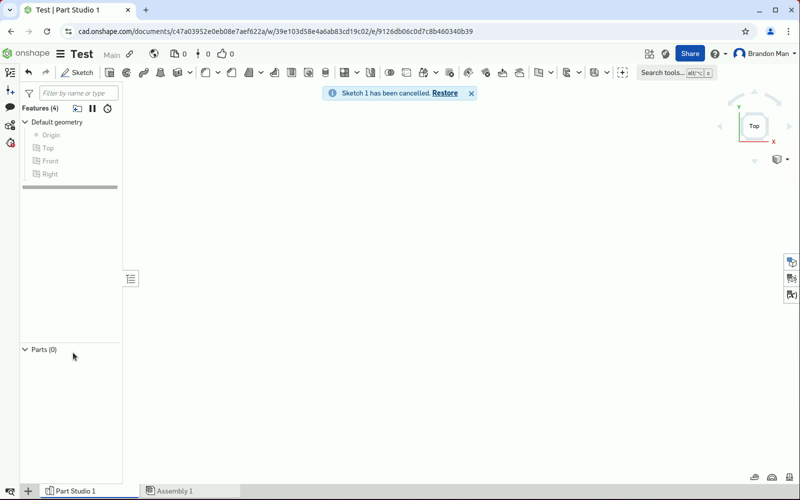
key_down(shift)
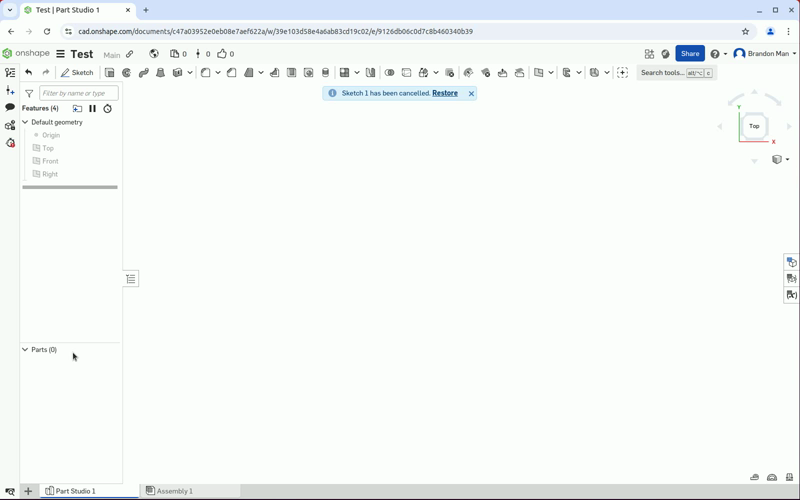
key(up)
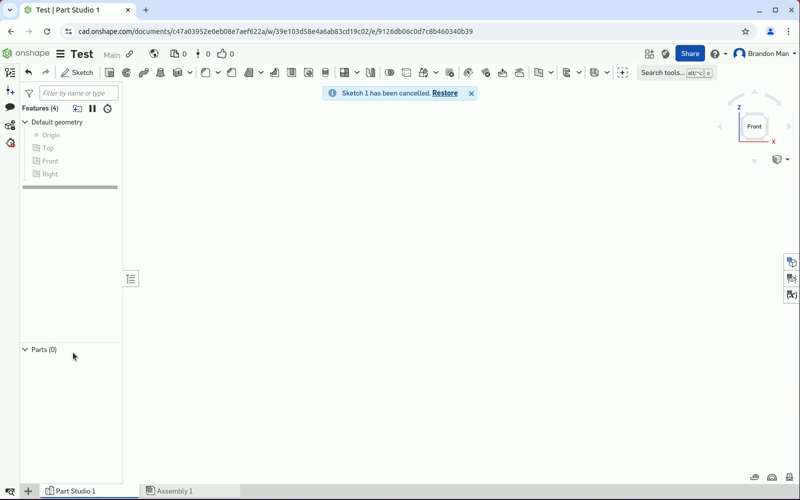
key_up(shift)
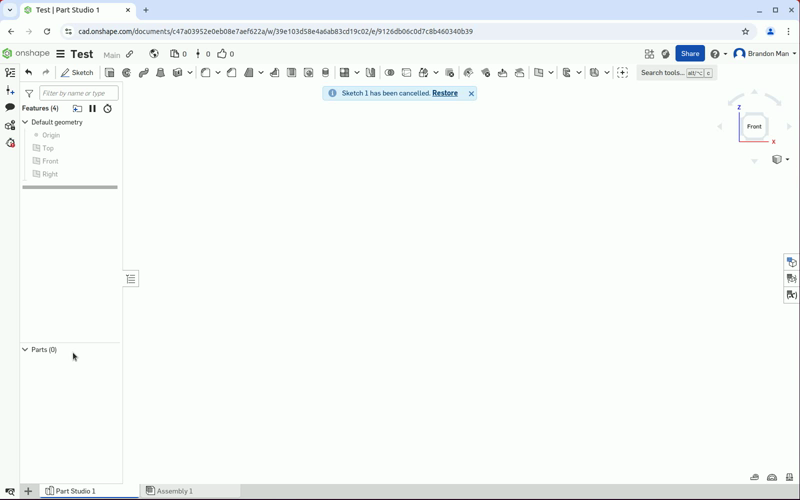
mouse_move(73, 352)
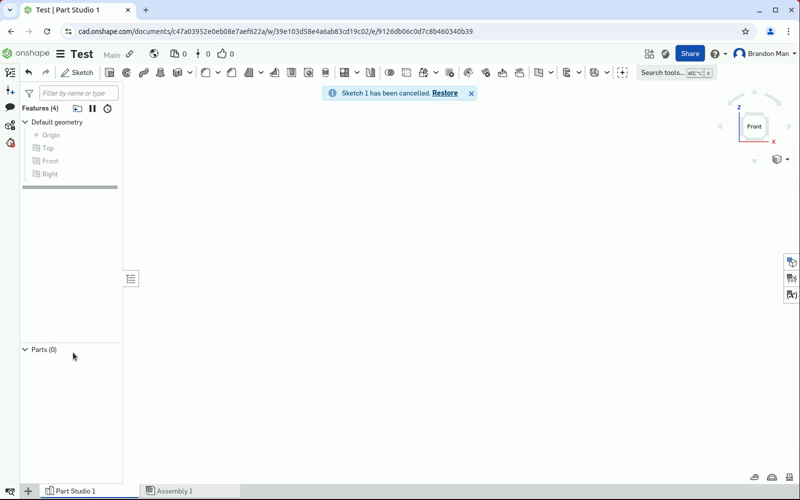
key(shift+y)
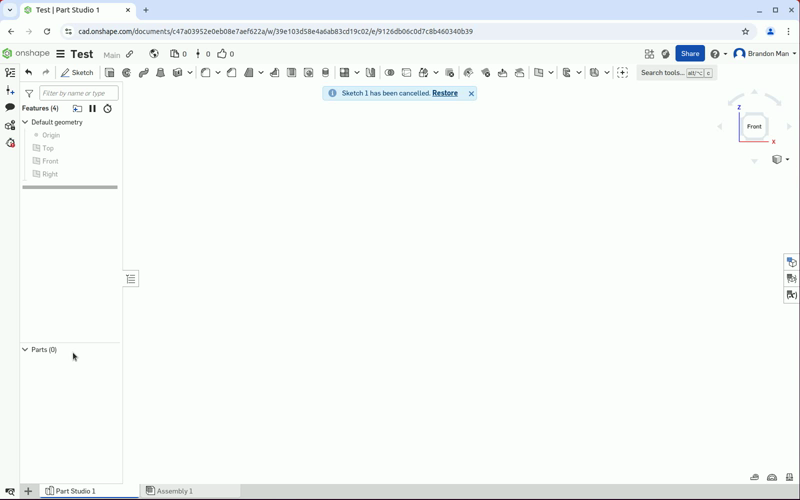
key(shift+s)
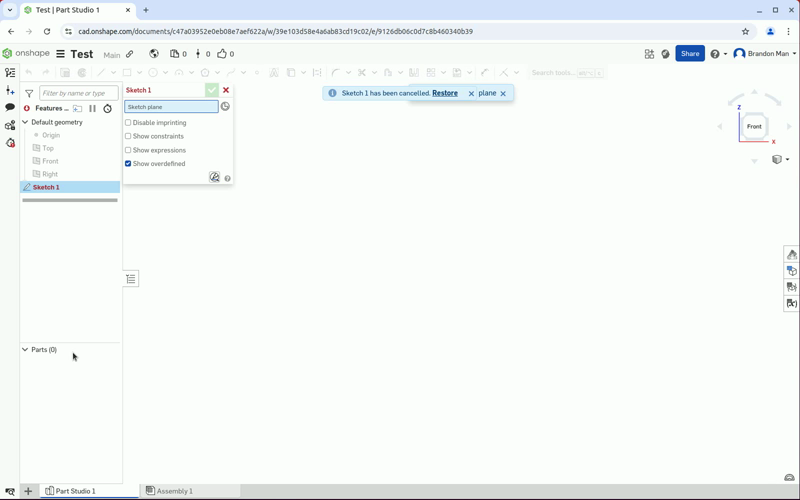
mouse_move(73, 163)
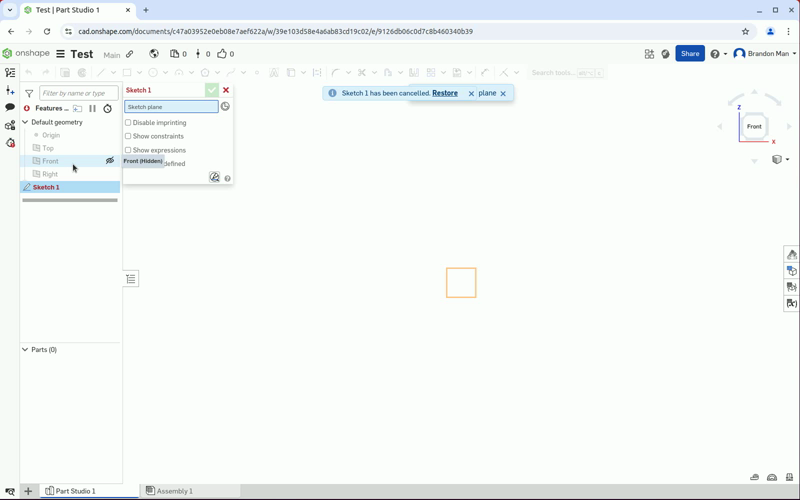
click(73, 163)
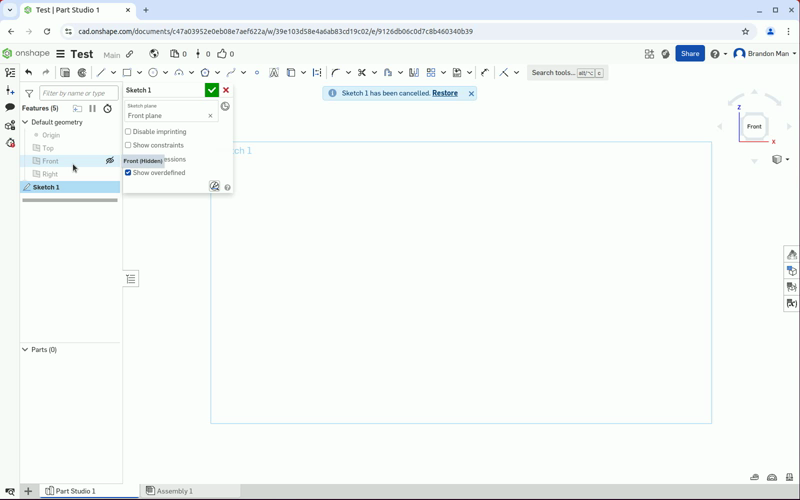
mouse_move(73, 352)
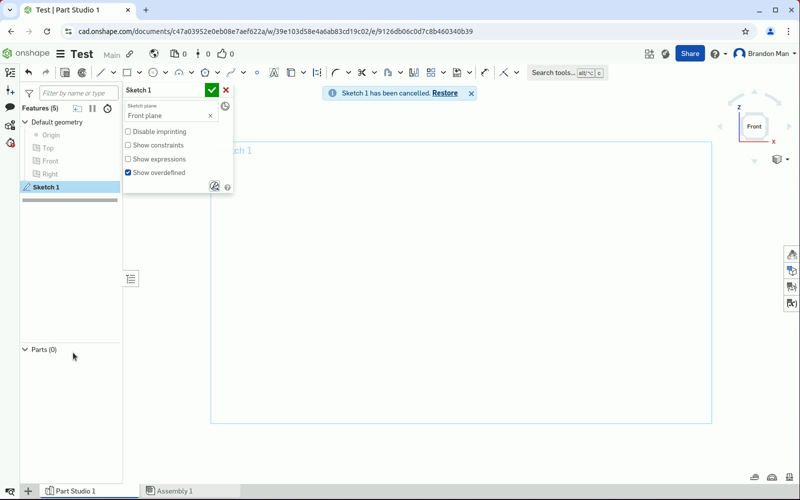
key(y)
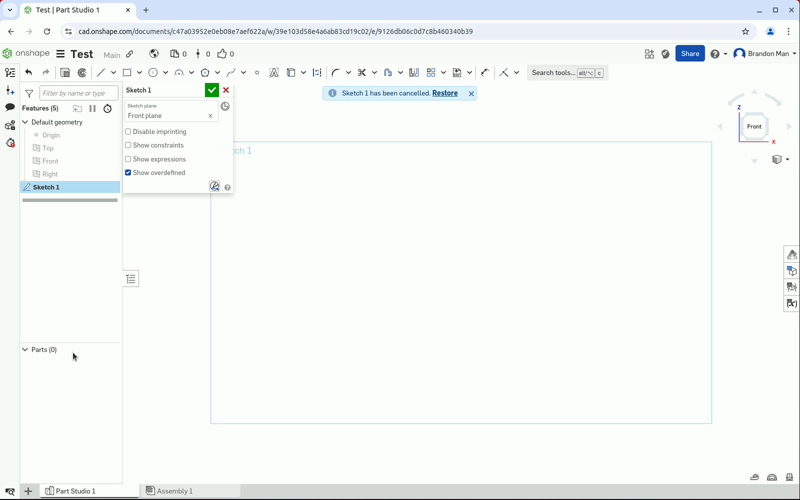
key(l)
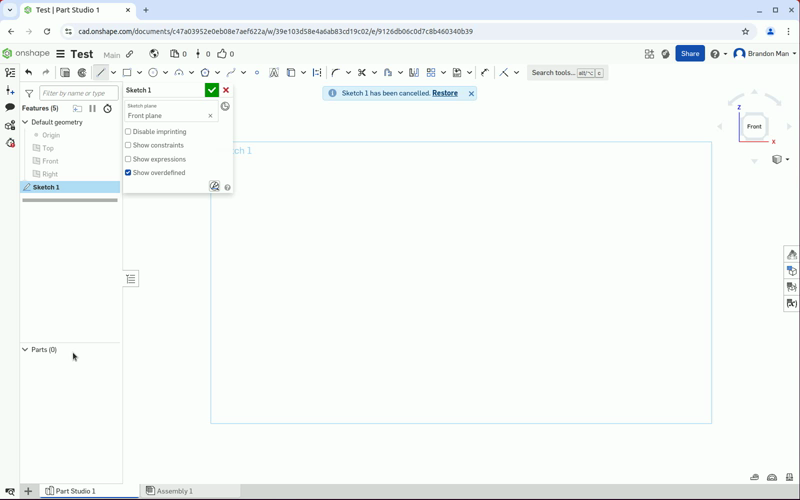
key_down(shift)
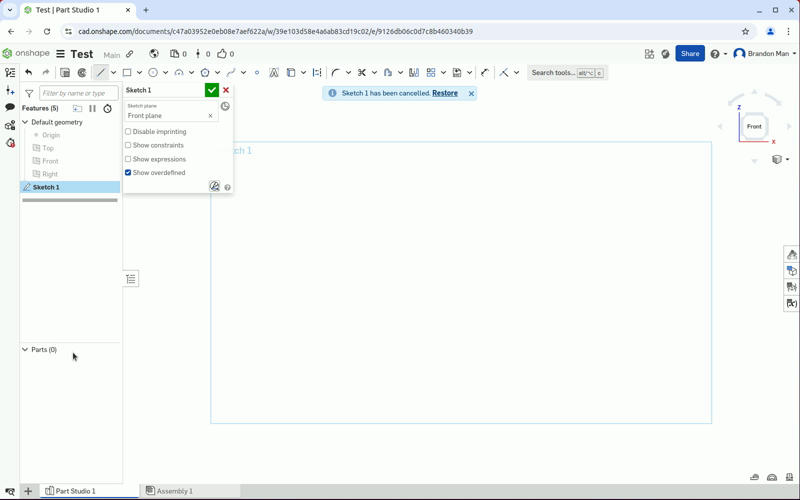
mouse_move(392, 282)
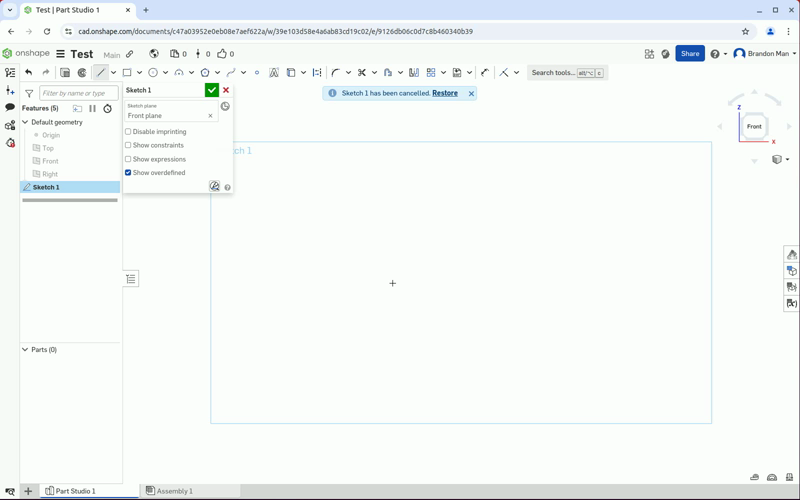
click(392, 282)
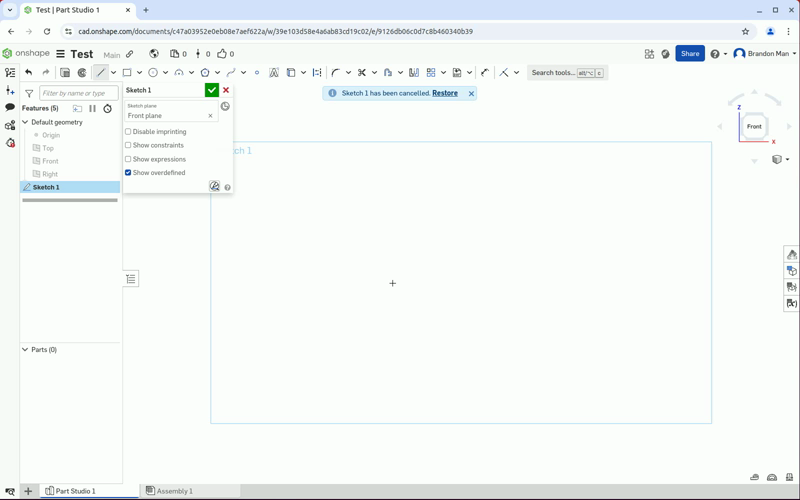
key_up(shift)
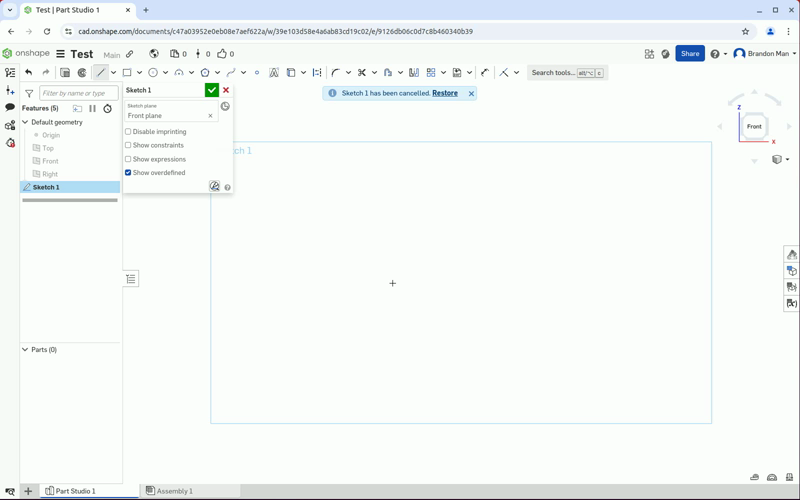
key_down(shift)
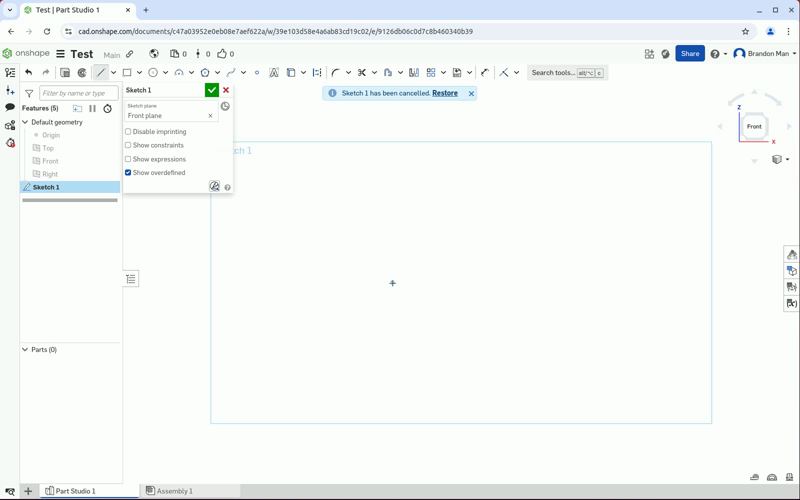
mouse_move(461, 282)
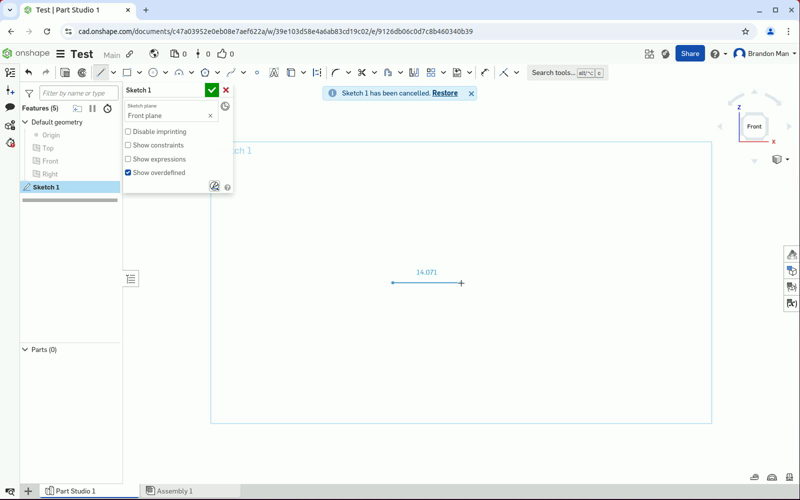
click(461, 282)
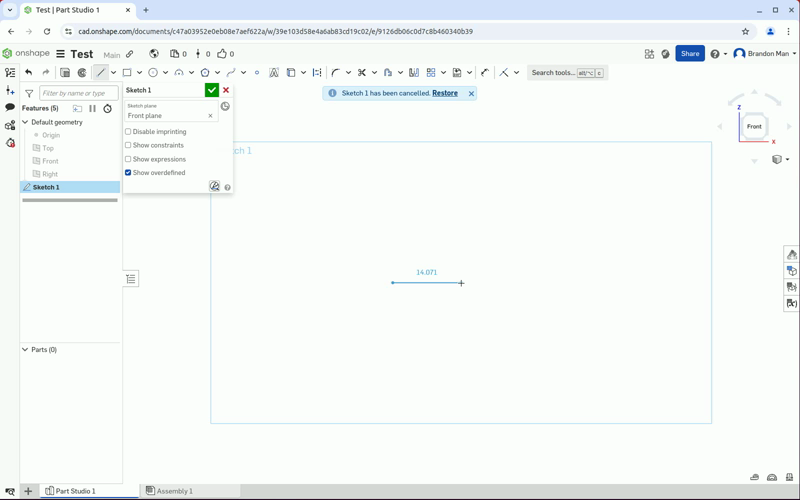
key_up(shift)
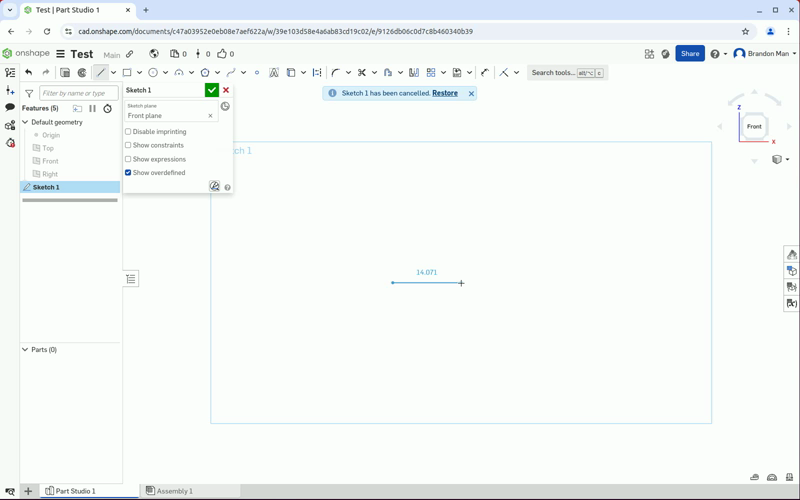
key_down(shift)
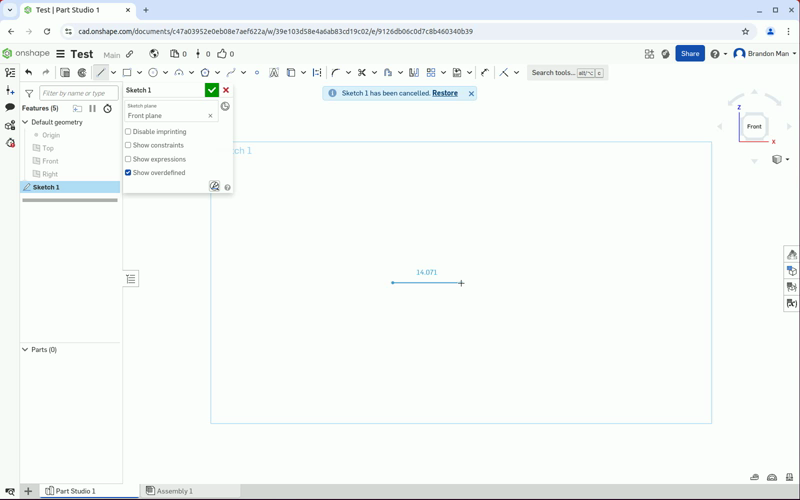
mouse_move(491, 282)
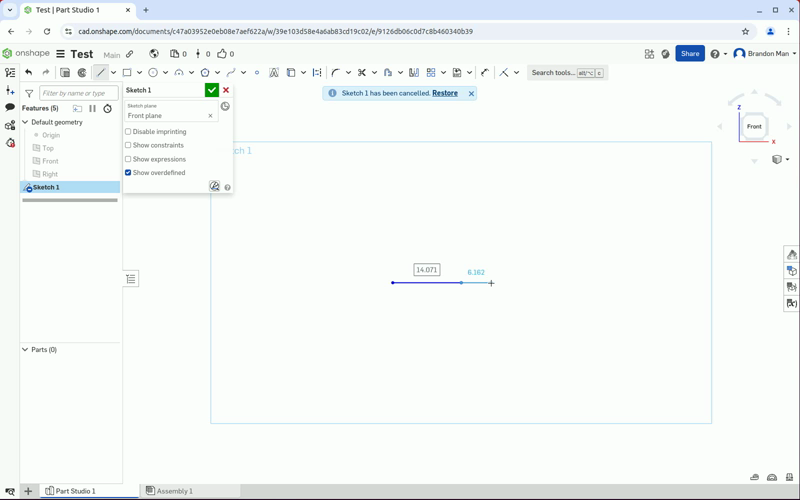
mouse_move(461, 233)
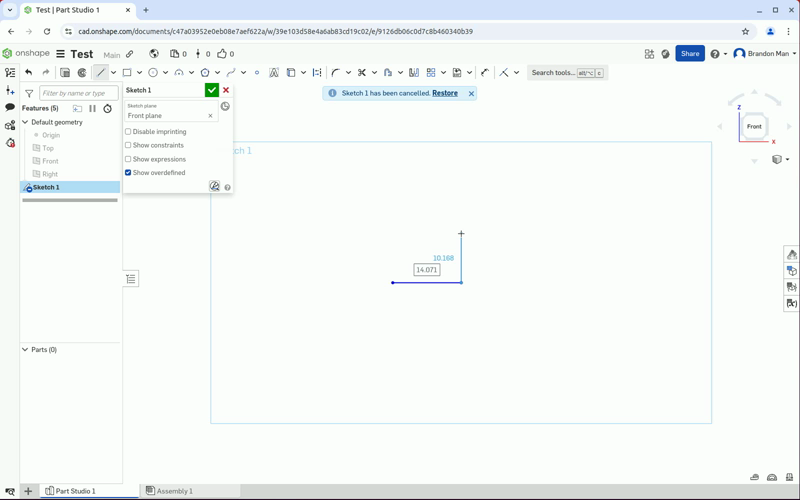
click(461, 233)
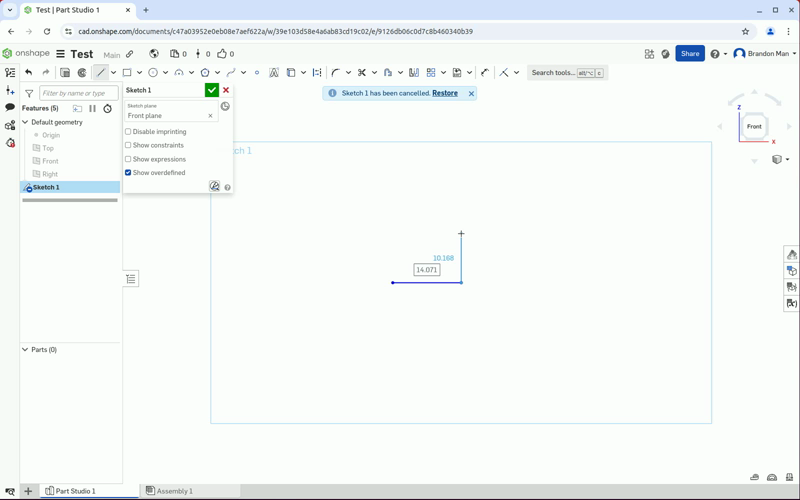
key_up(shift)
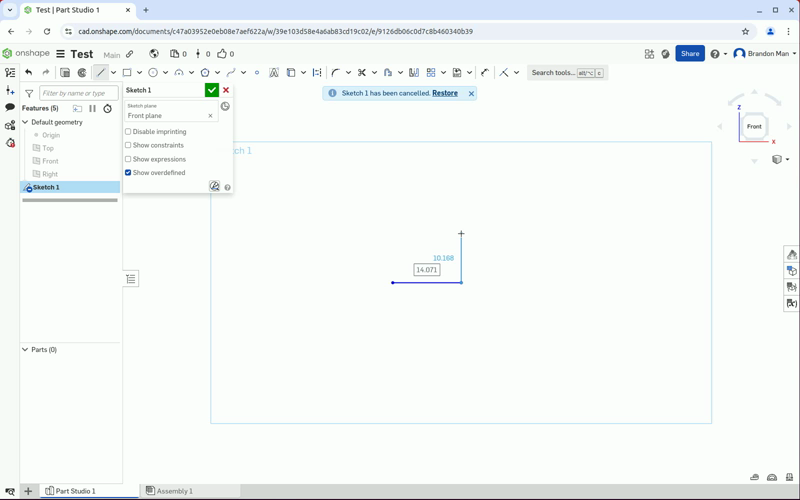
key_down(shift)
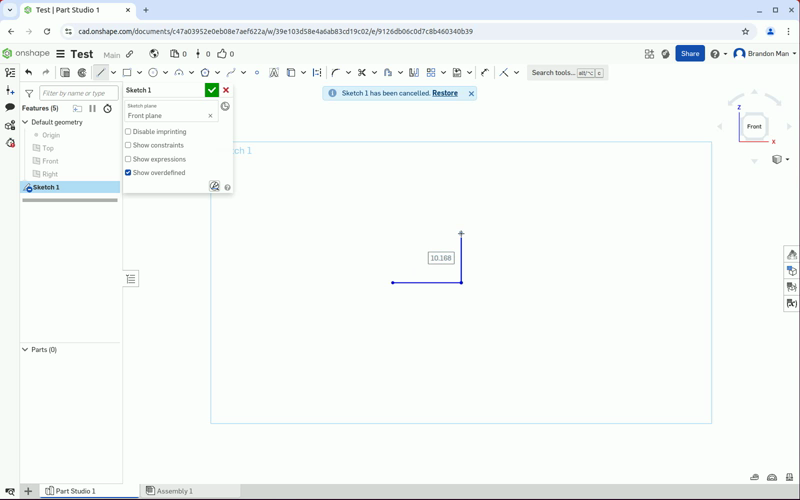
mouse_move(491, 233)
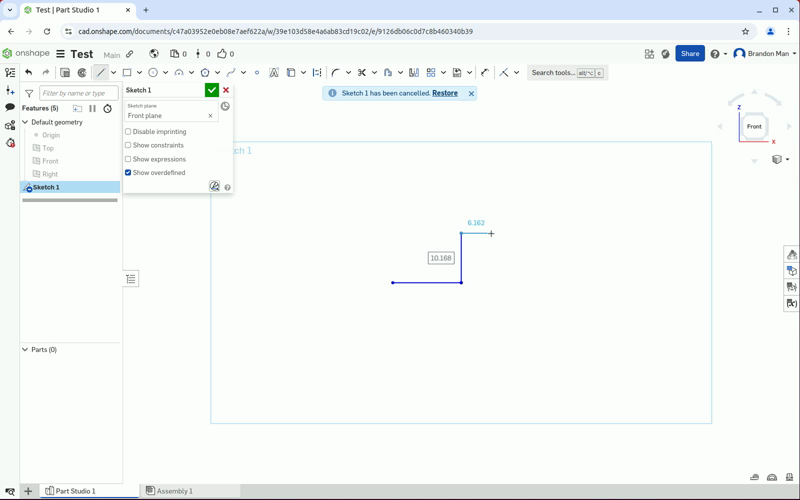
mouse_move(446, 233)
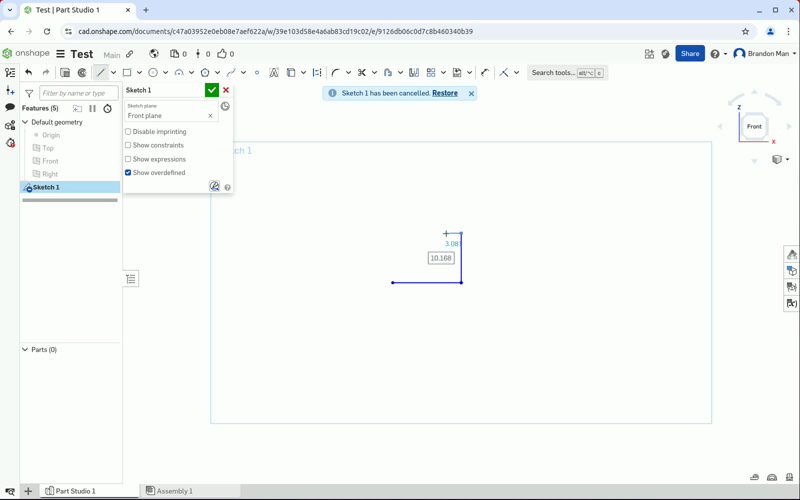
click(446, 233)
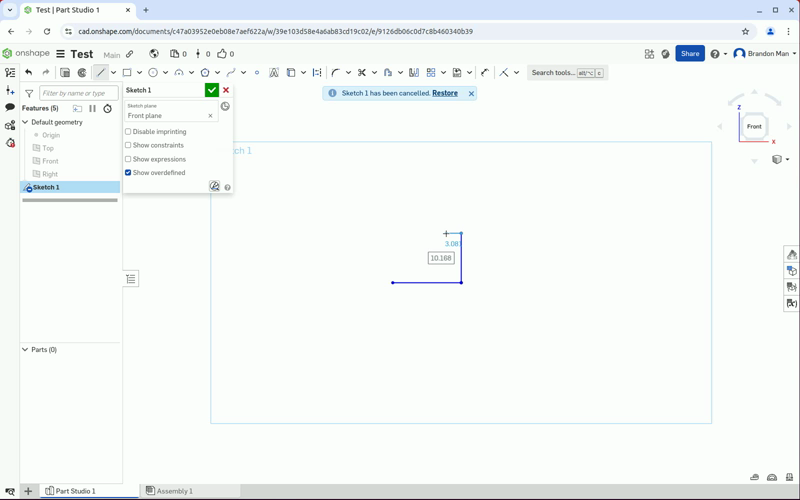
key_up(shift)
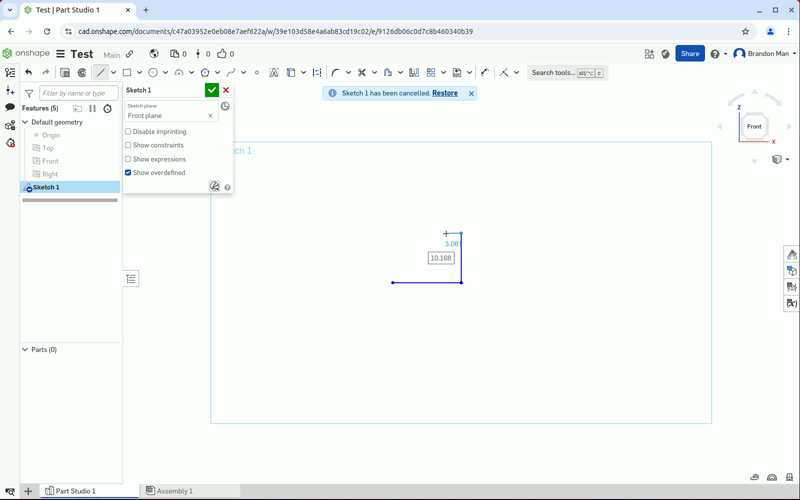
key_down(shift)
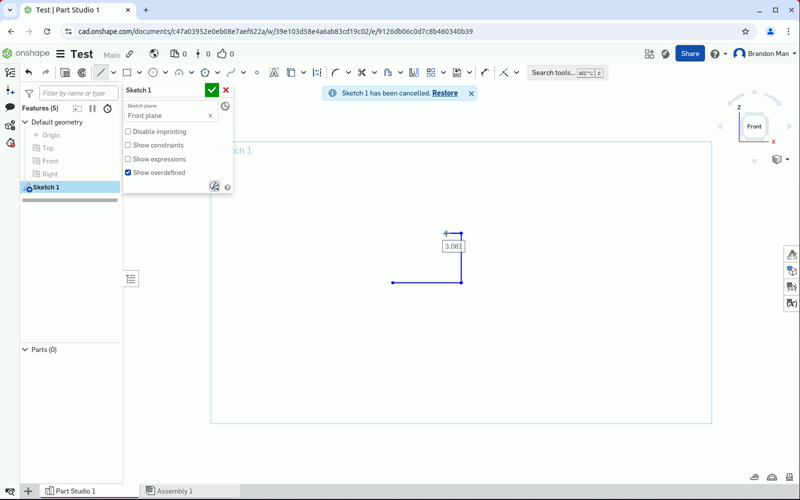
mouse_move(476, 233)
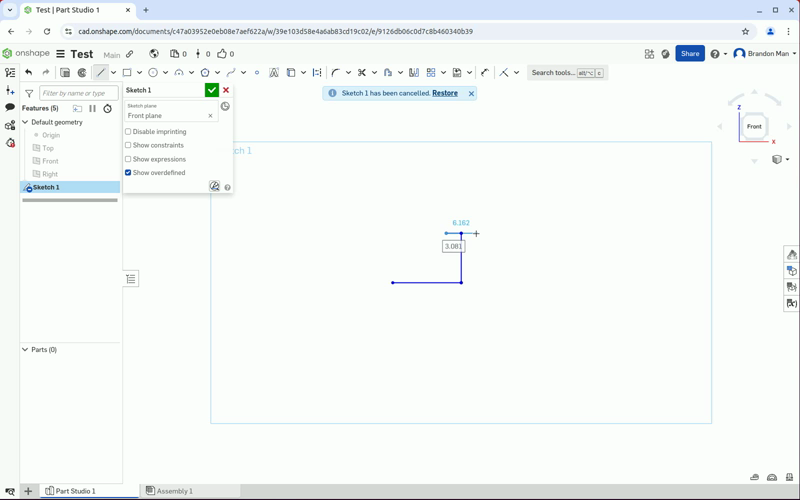
mouse_move(446, 260)
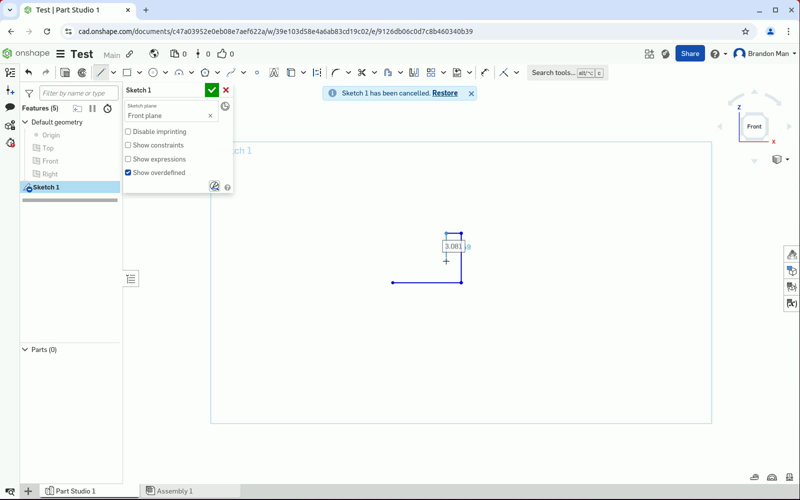
click(446, 260)
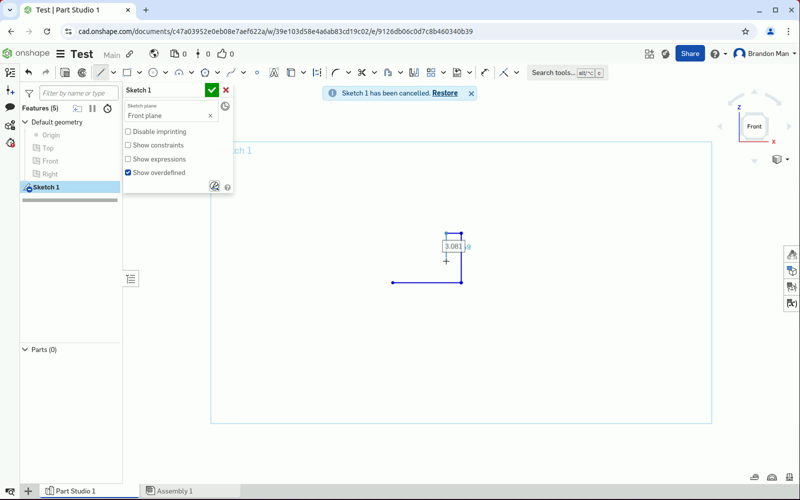
key_up(shift)
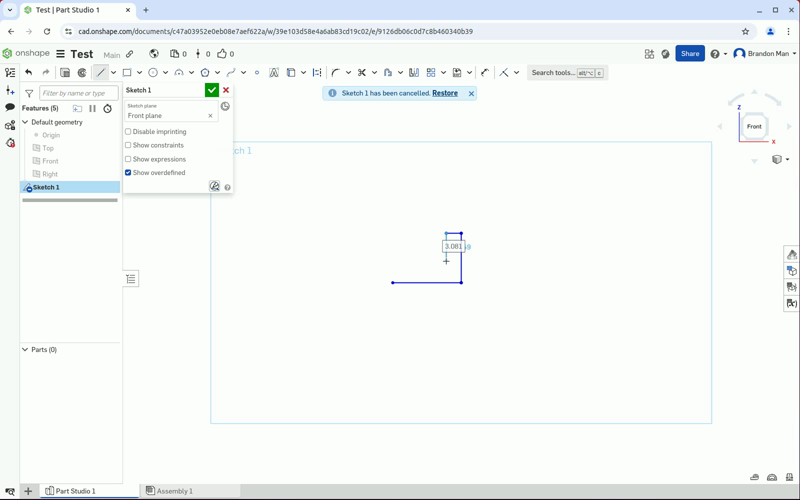
key_down(shift)
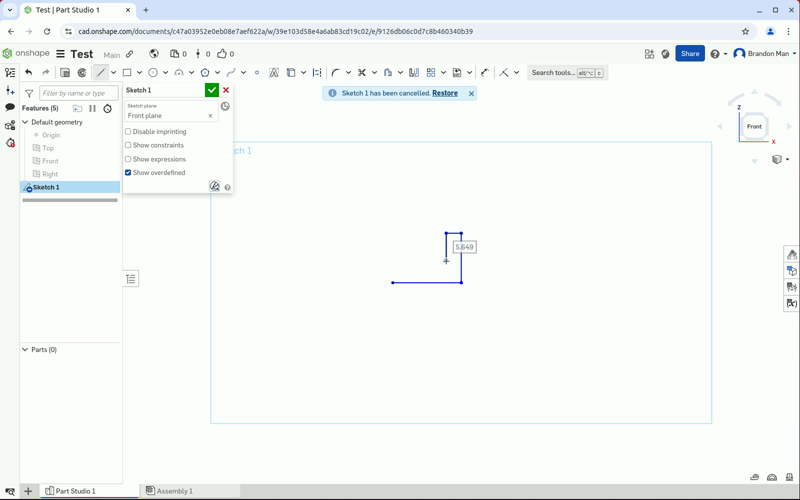
mouse_move(476, 260)
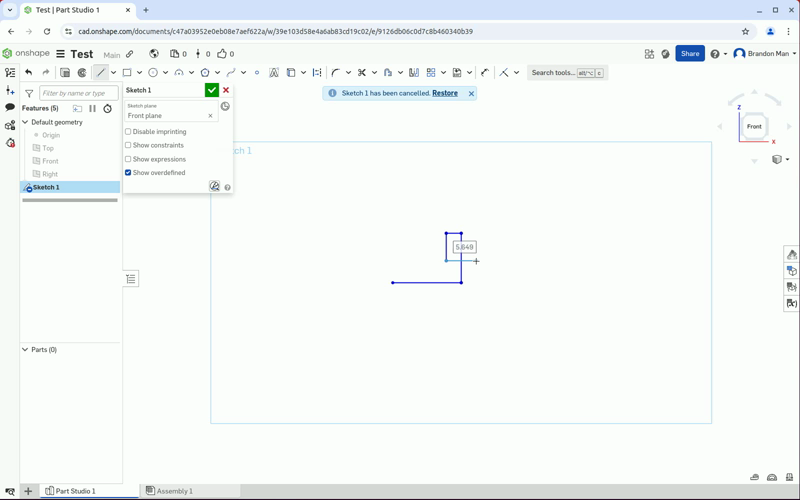
mouse_move(407, 260)
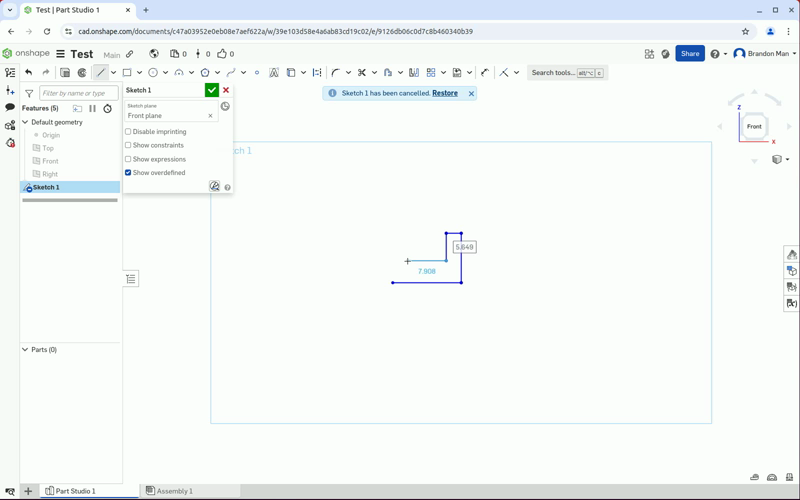
click(407, 260)
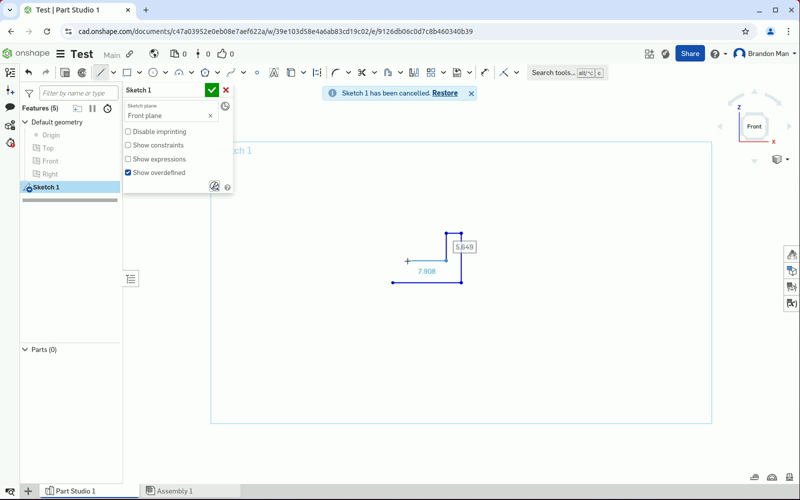
key_up(shift)
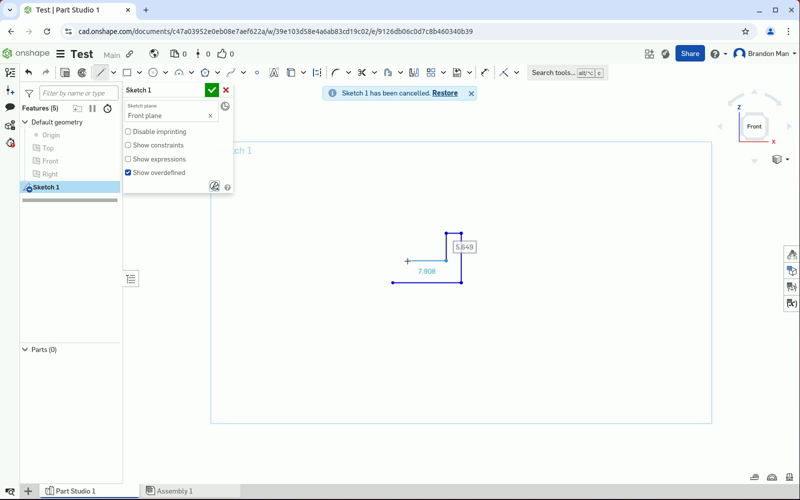
key_down(shift)
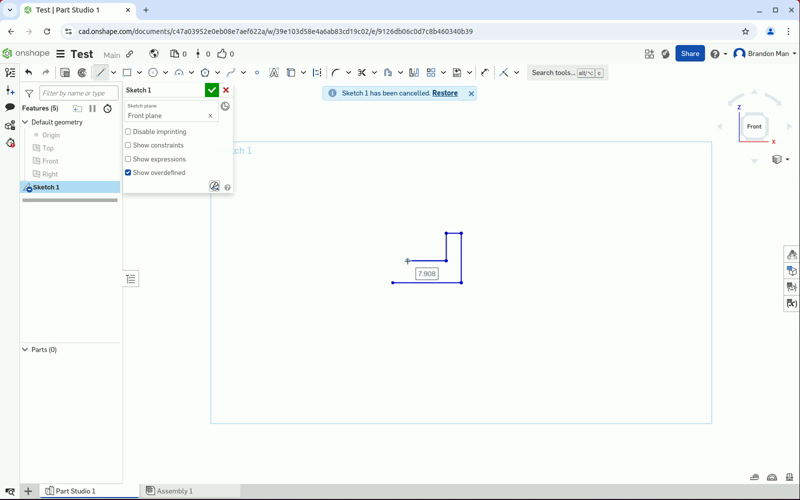
mouse_move(437, 260)
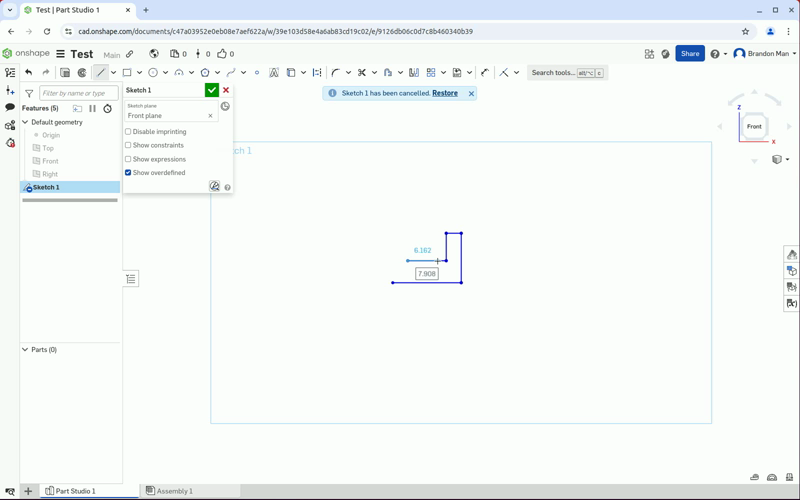
mouse_move(407, 233)
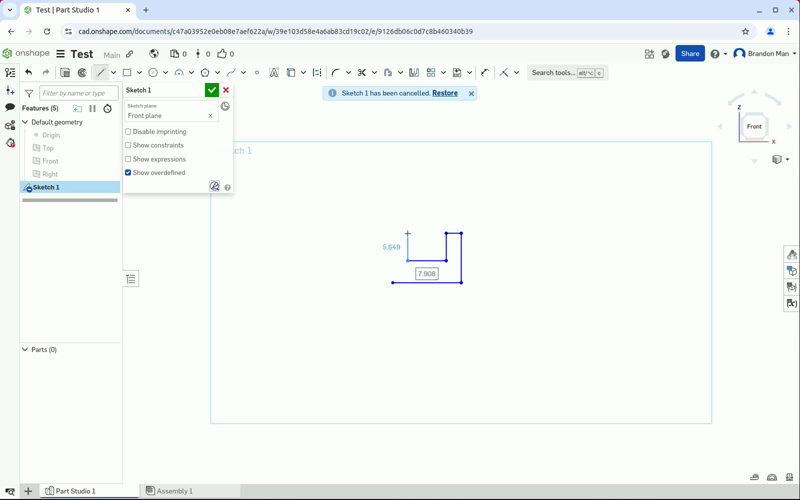
click(407, 233)
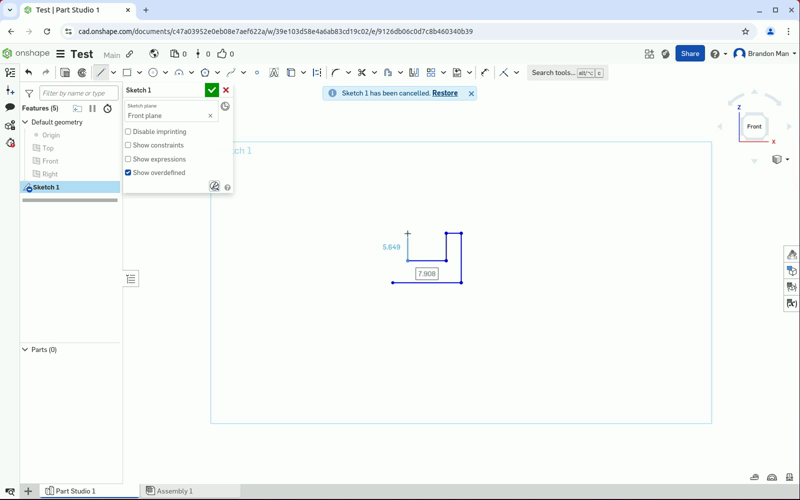
key_up(shift)
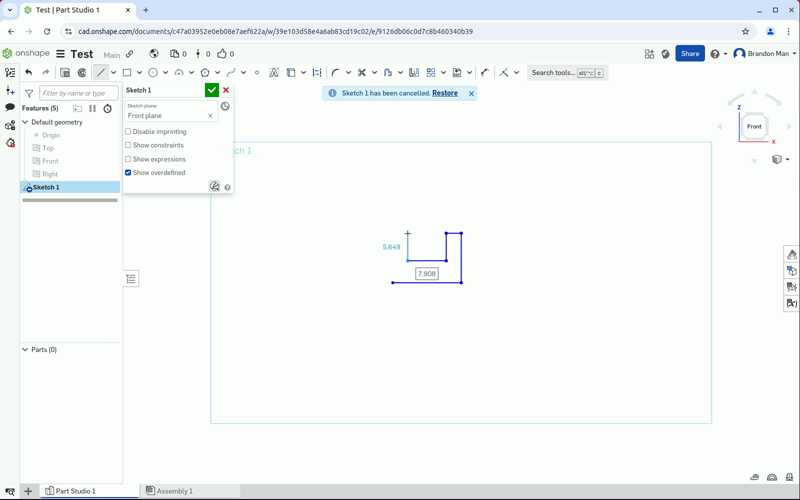
key_down(shift)
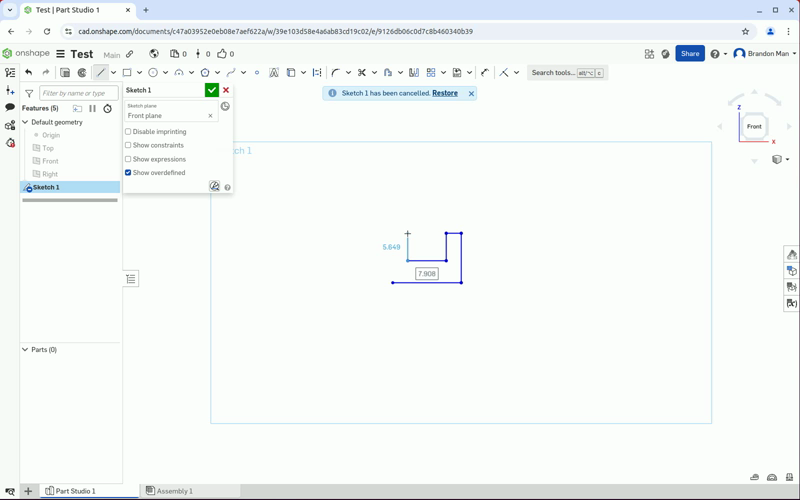
mouse_move(437, 233)
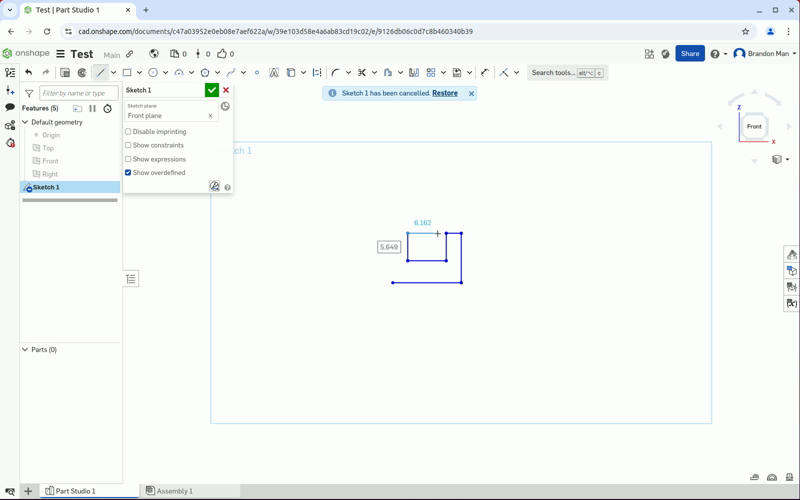
mouse_move(392, 233)
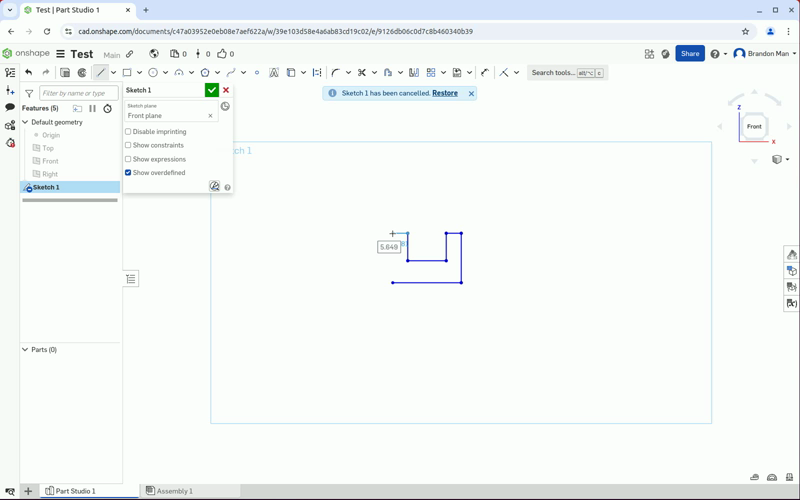
click(392, 233)
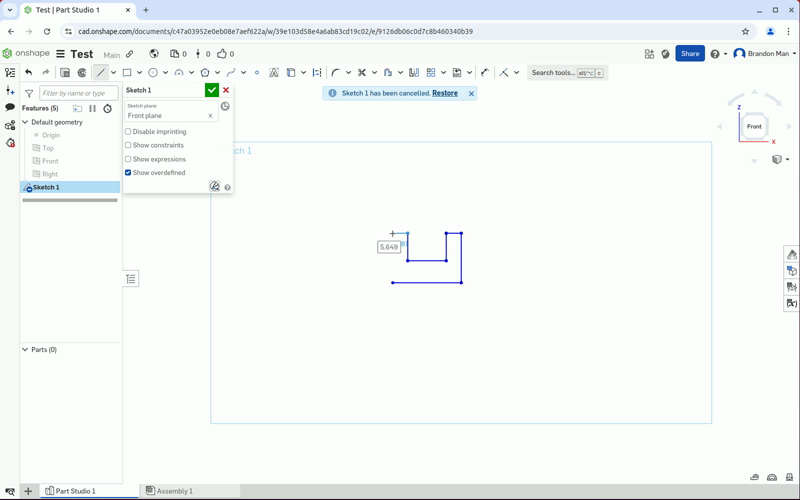
key_up(shift)
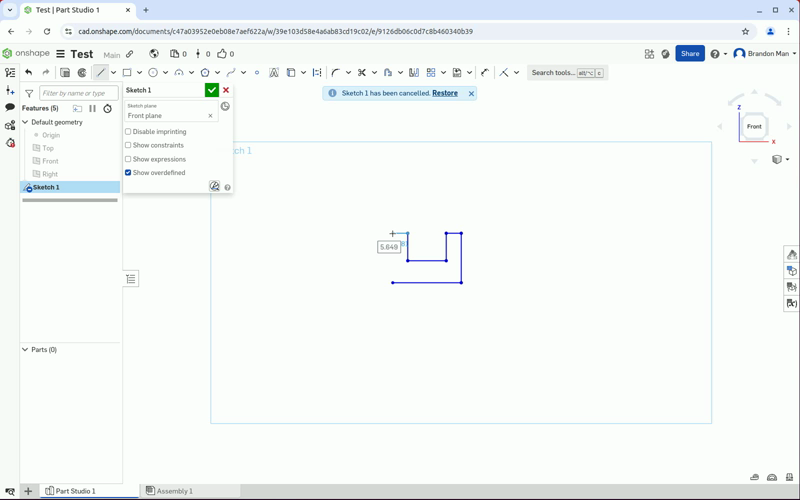
mouse_move(422, 233)
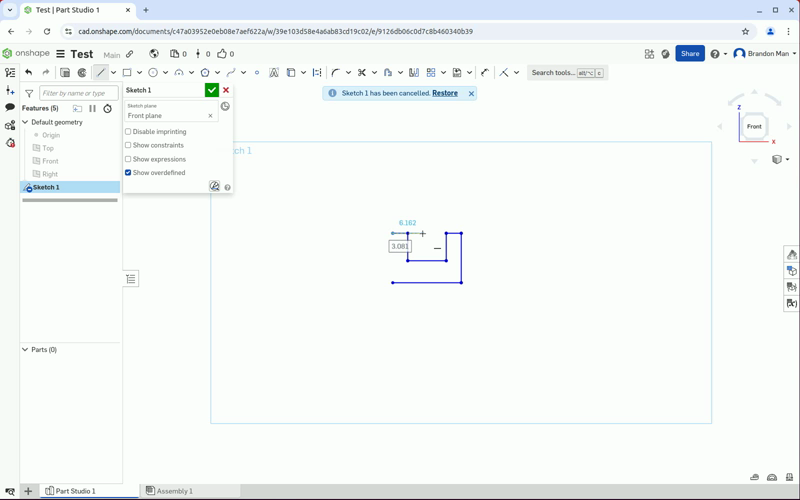
key_down(shift)
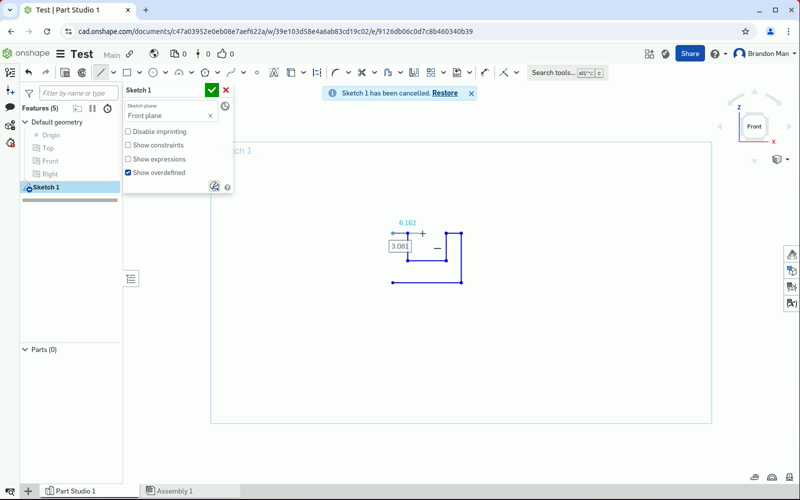
mouse_move(392, 282)
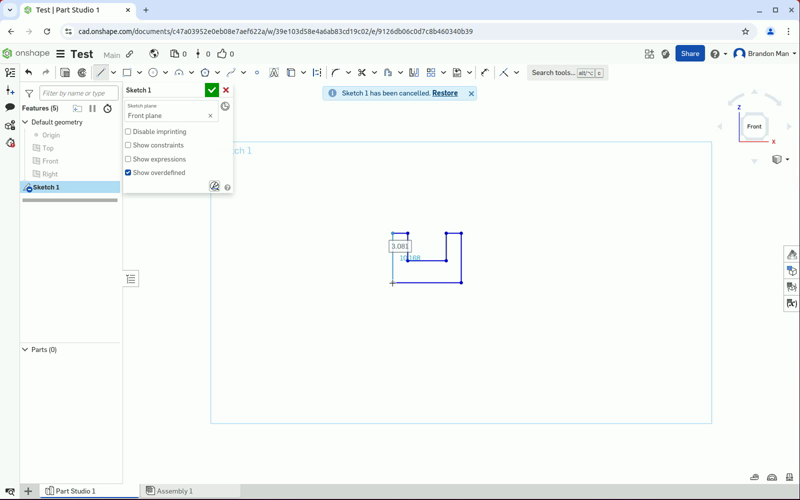
key_up(shift)
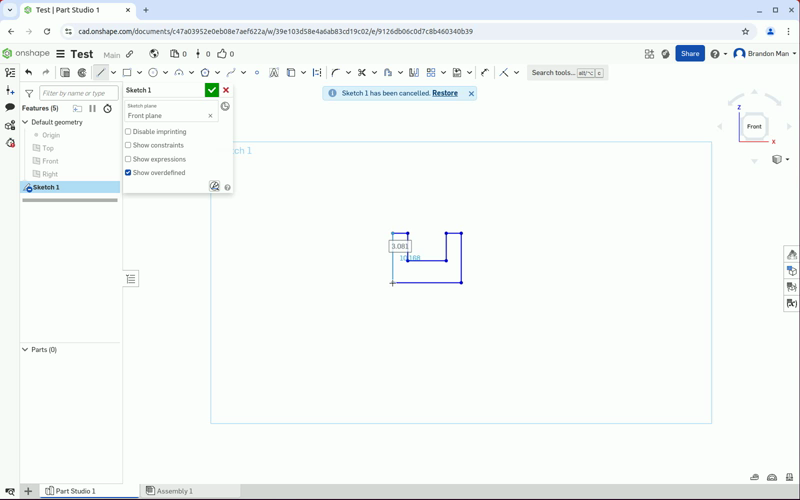
click(392, 282)
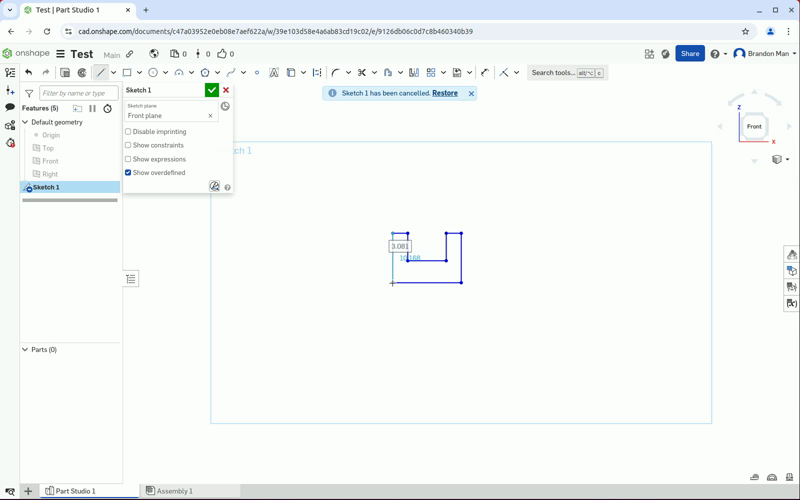
key(esc)
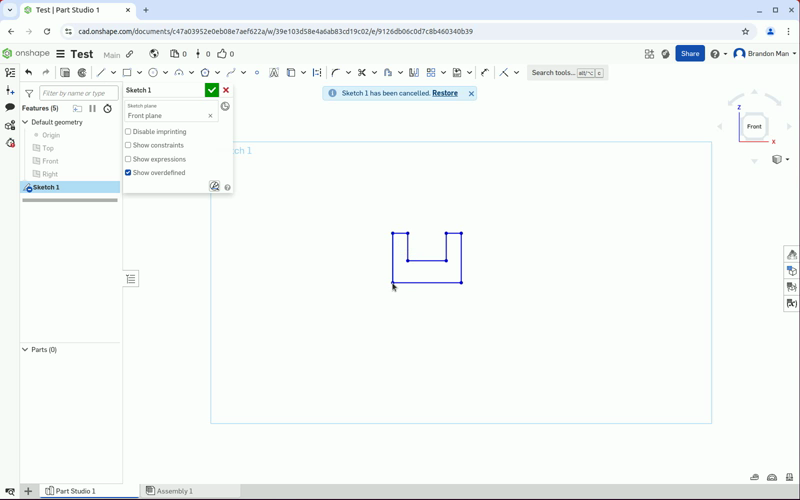
mouse_move(450, 260)
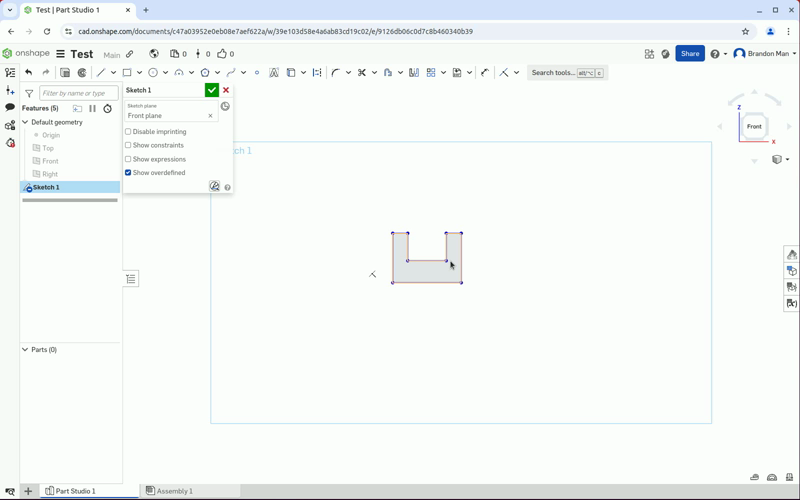
click(450, 260)
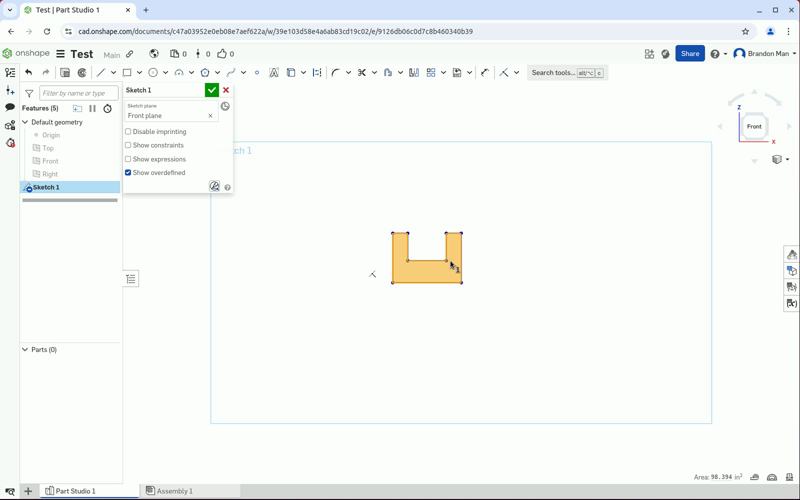
mouse_move(73, 352)
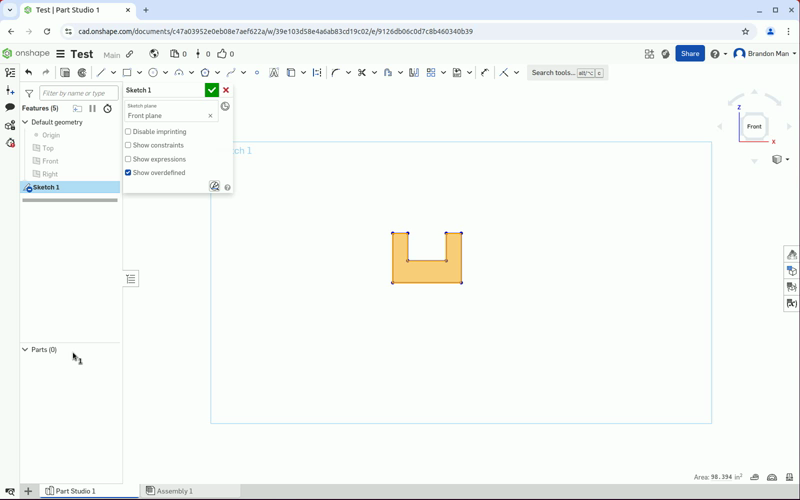
key(shift+y)
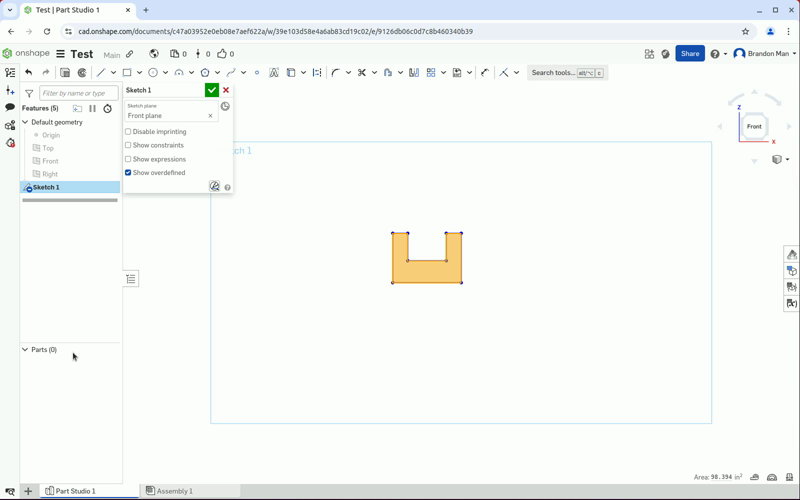
key(shift+e)
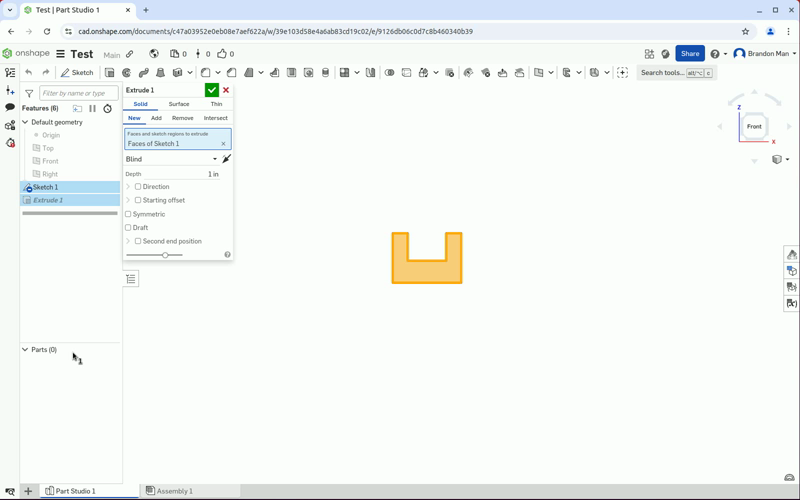
mouse_move(143, 106)
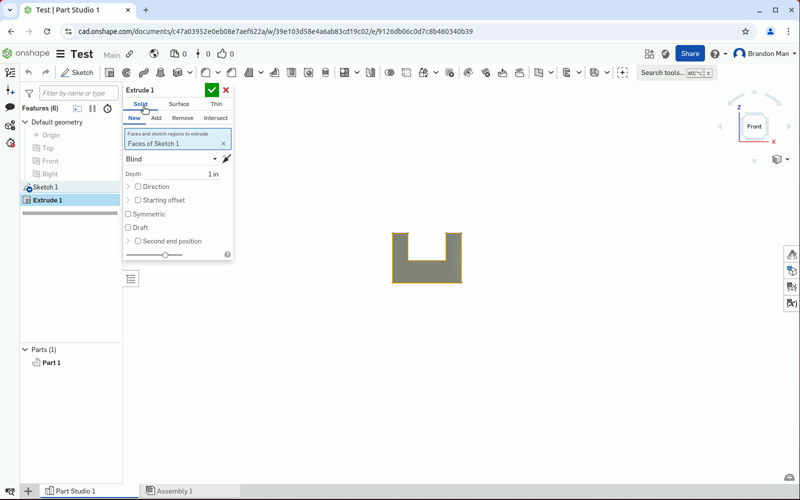
click(143, 106)
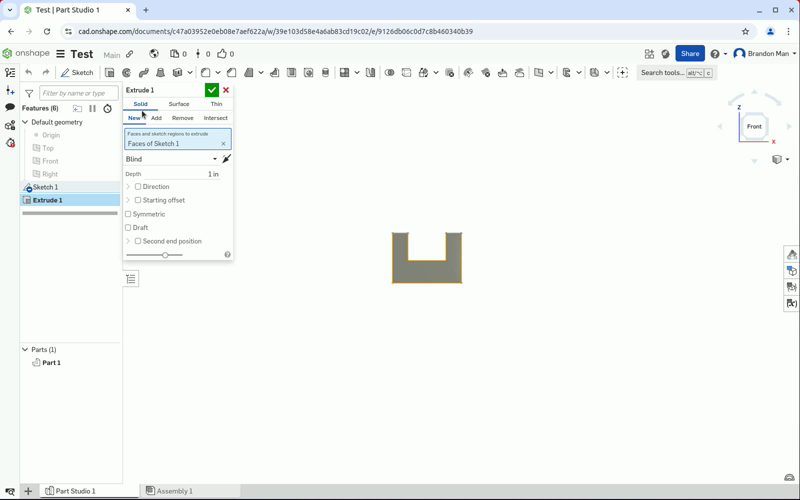
mouse_move(137, 120)
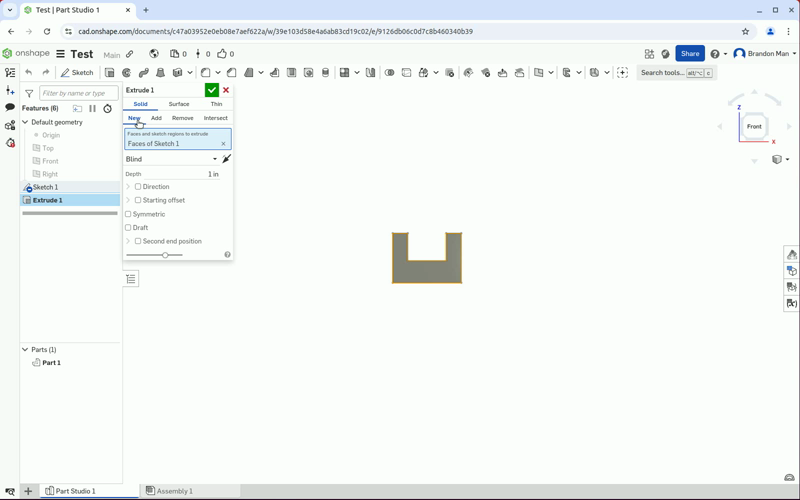
click(137, 120)
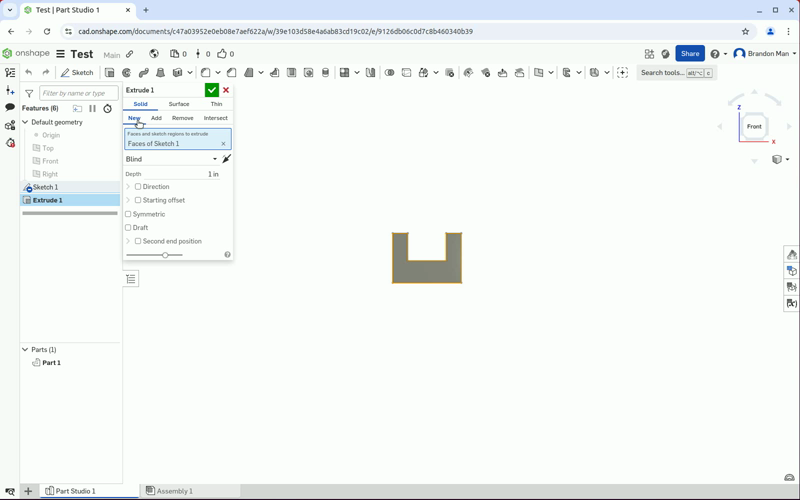
key(tab, 4)
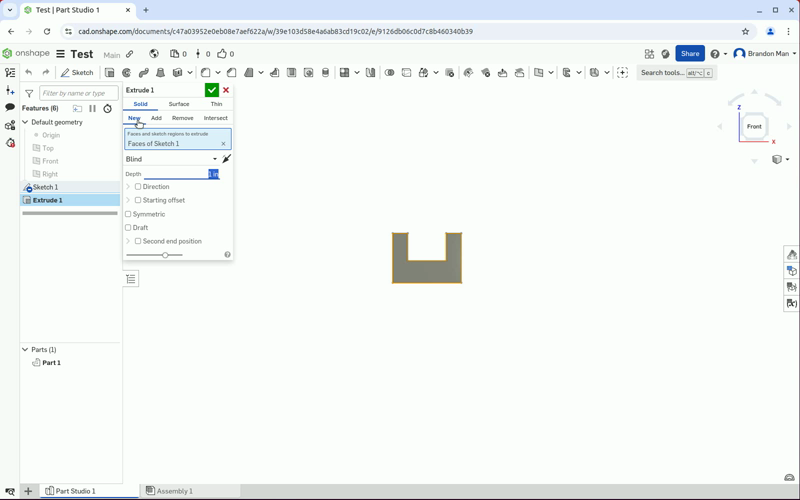
text(23.108)
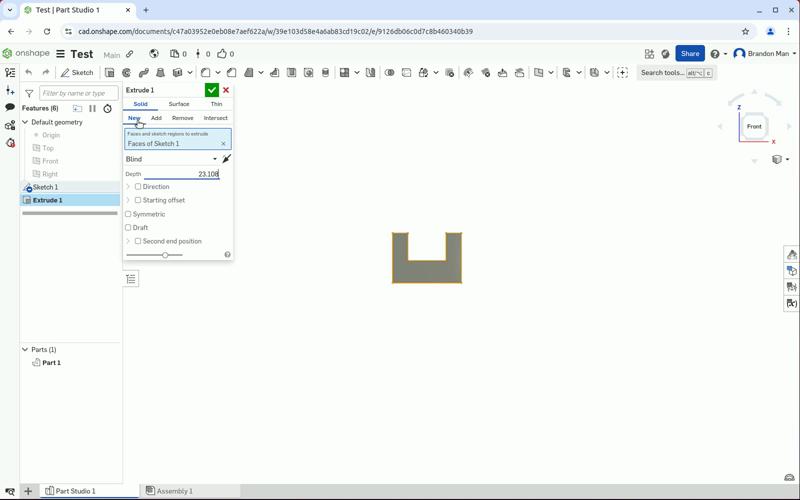
key(enter)
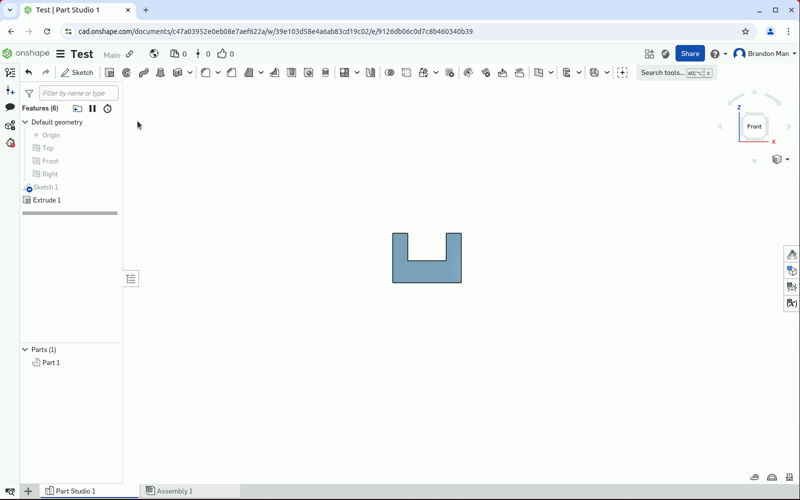
key(shift+h)
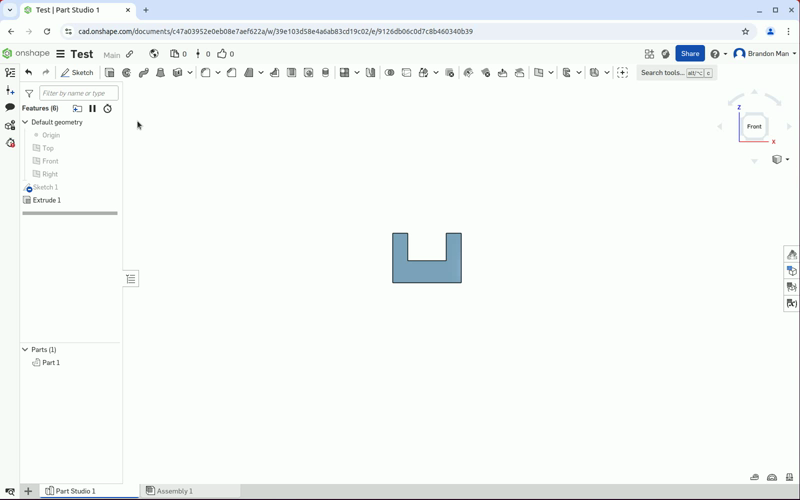
key(shift+h)
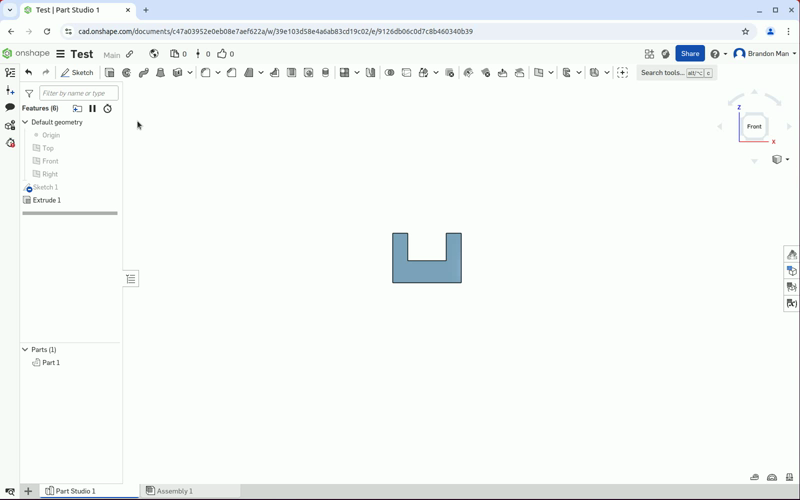
mouse_move(73, 189)
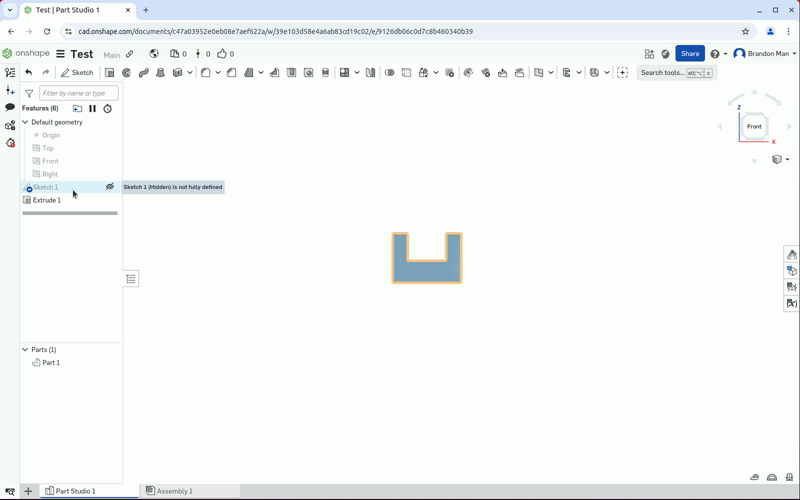
click(73, 189)
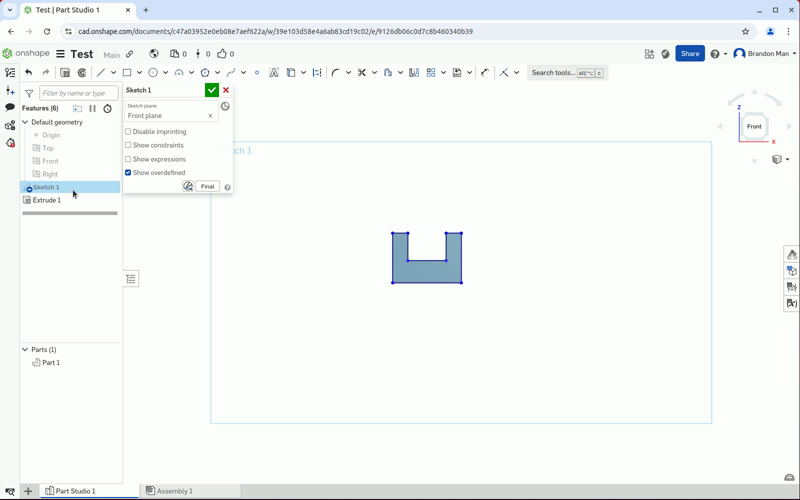
mouse_move(229, 92)
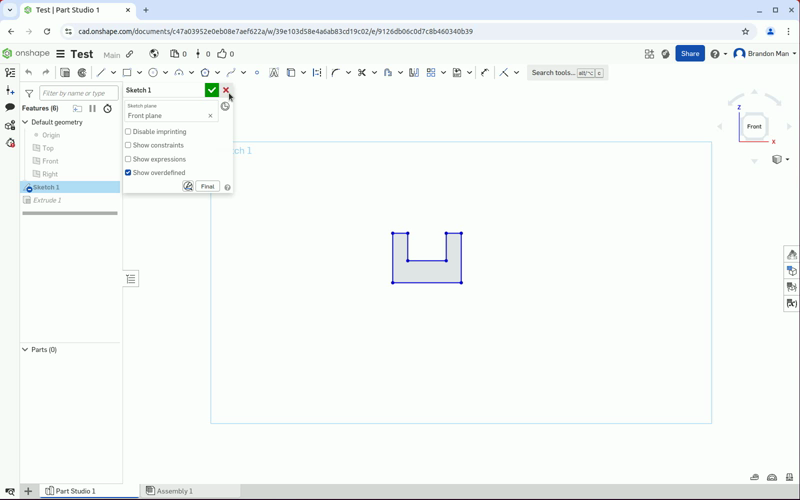
click(229, 92)
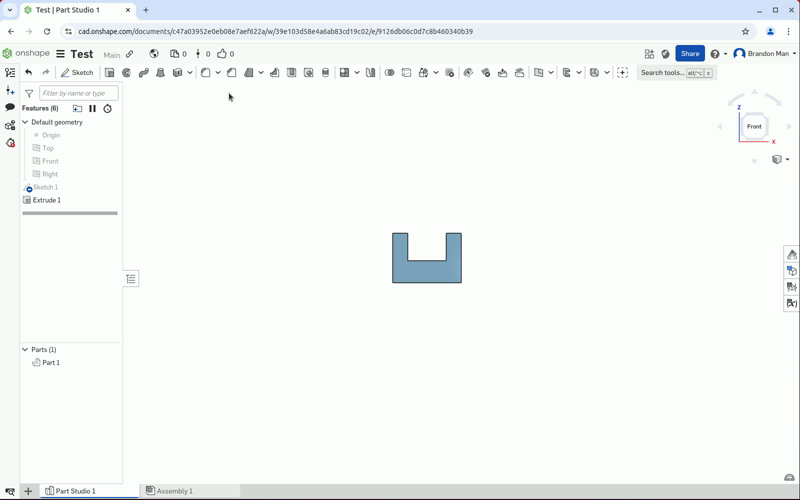
mouse_move(73, 352)
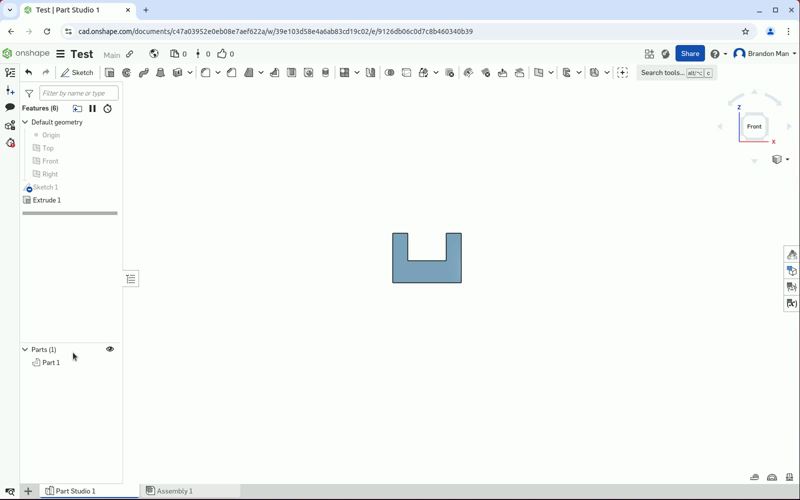
key(y)
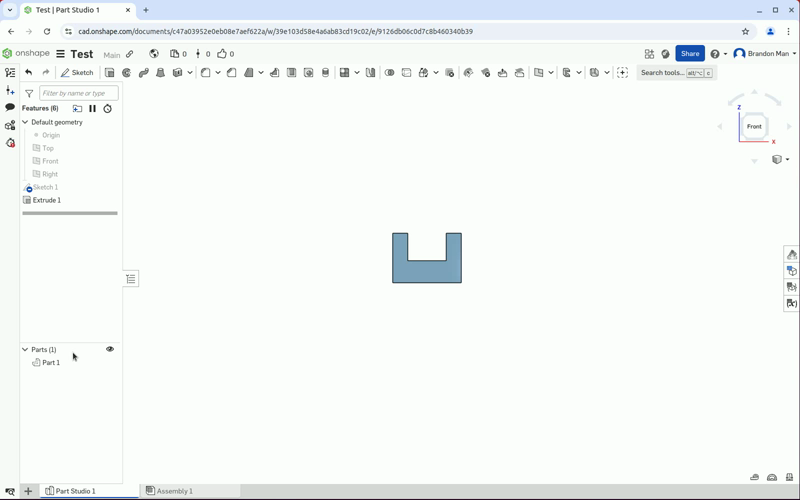
key(shift+p)
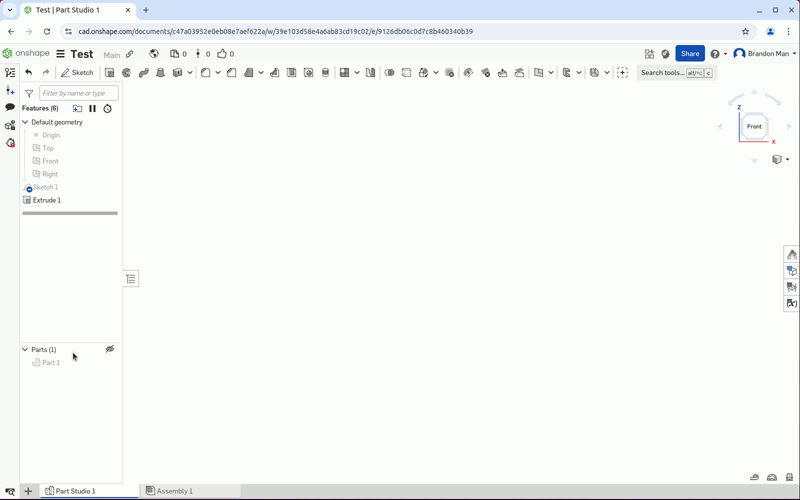
key(space)
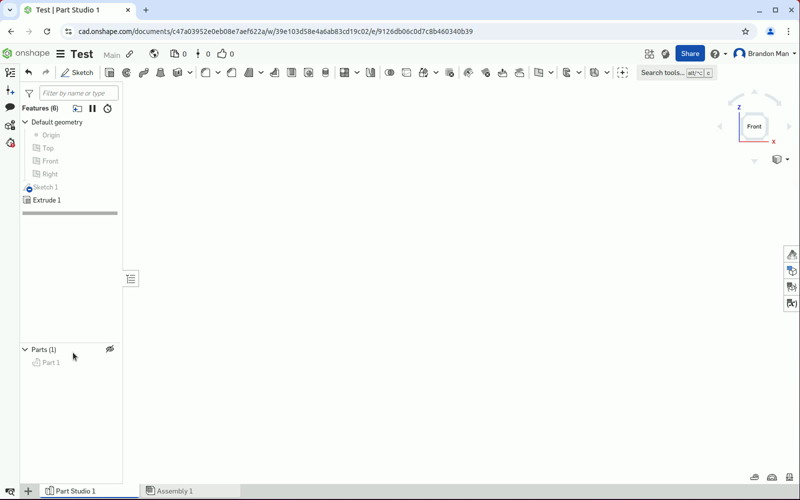
key_down(shift)
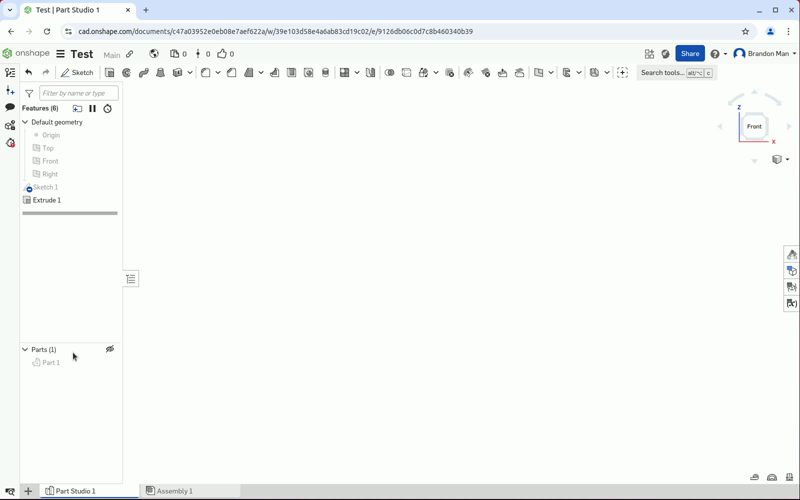
key(down)
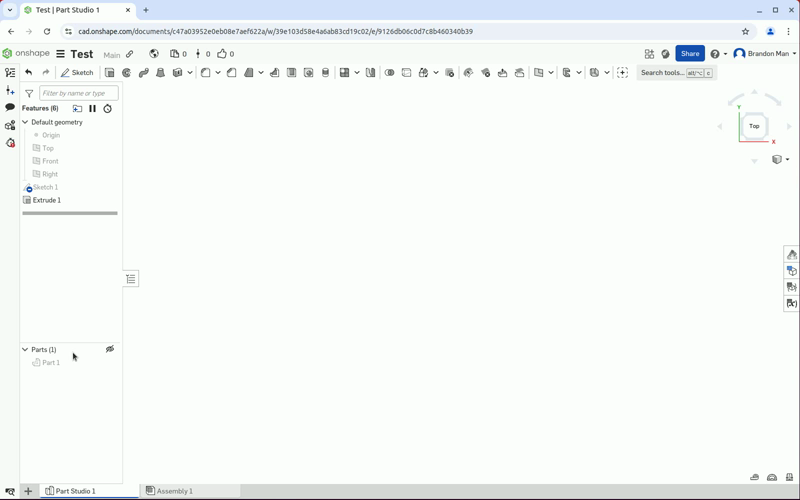
key_up(shift)
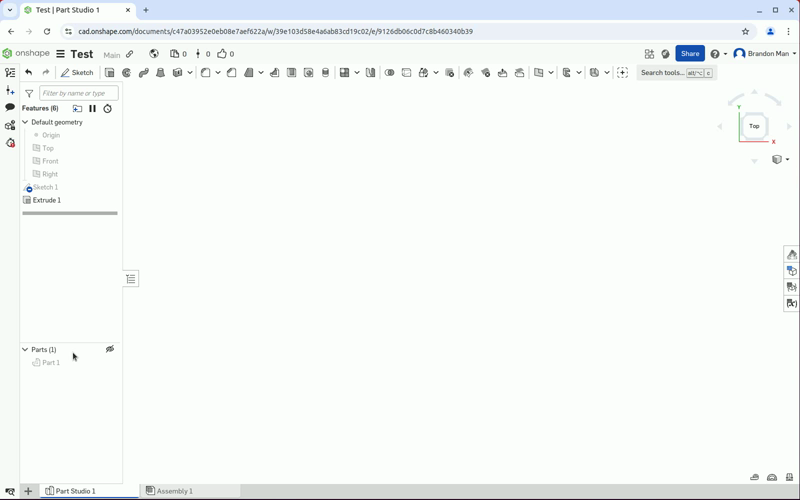
mouse_move(73, 352)
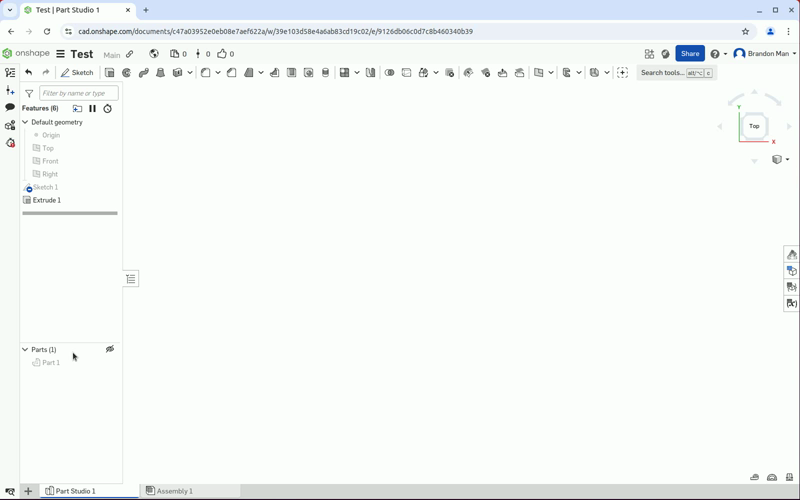
key(shift+y)
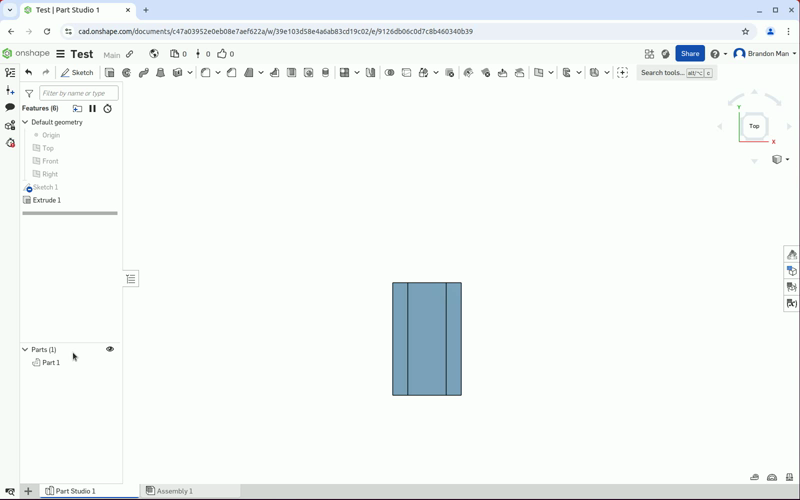
mouse_move(541, 75)
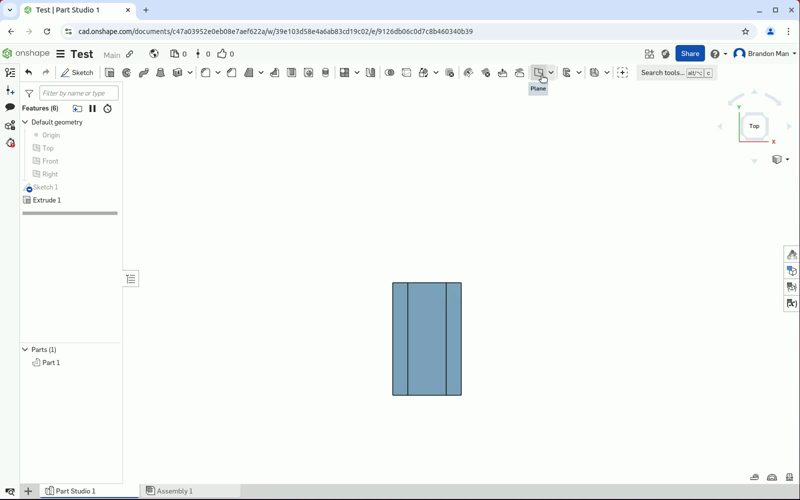
click(541, 75)
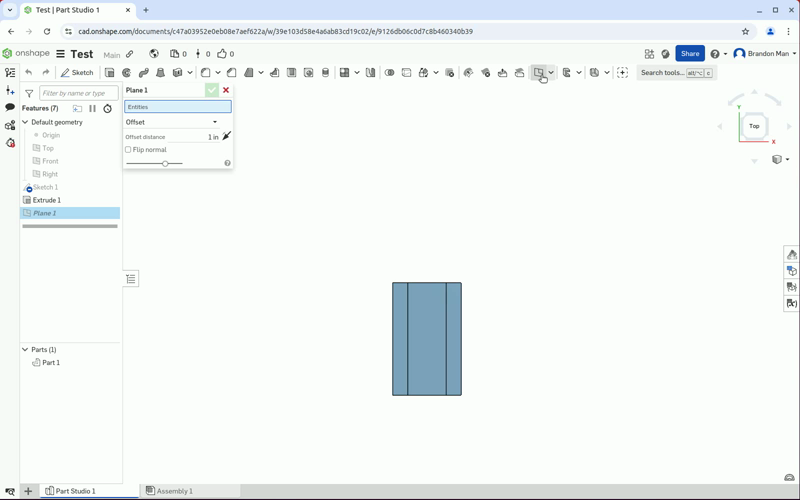
mouse_move(73, 150)
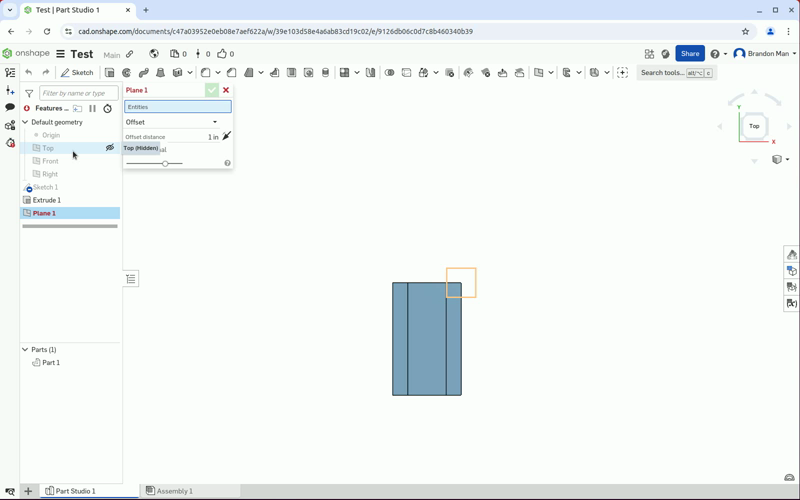
click(73, 150)
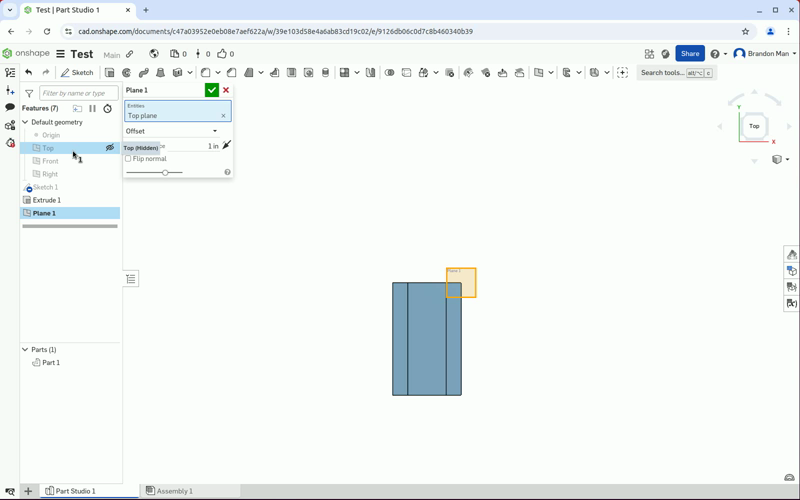
key(tab, 2)
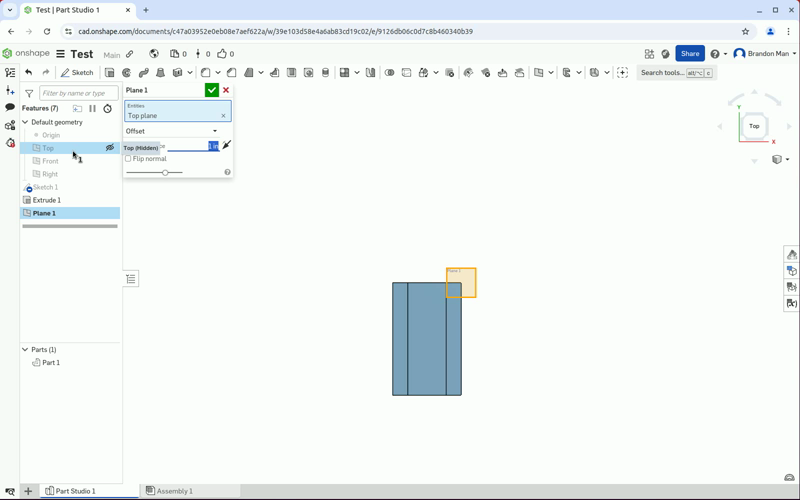
text(10.106)
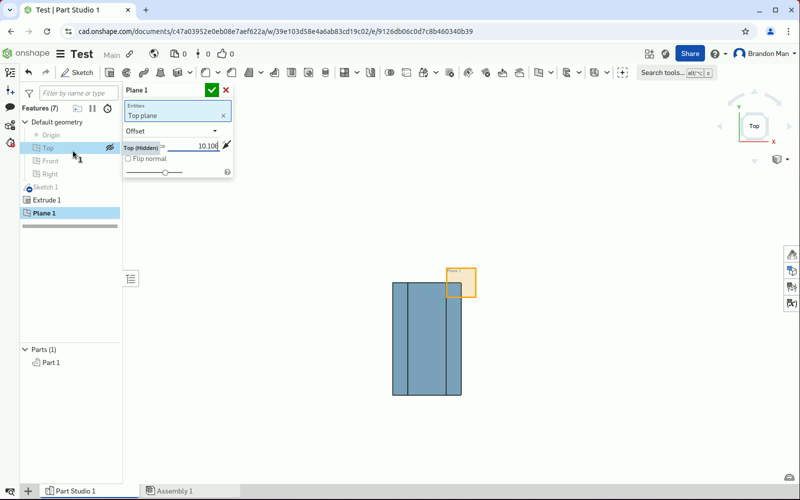
key(enter, 2)
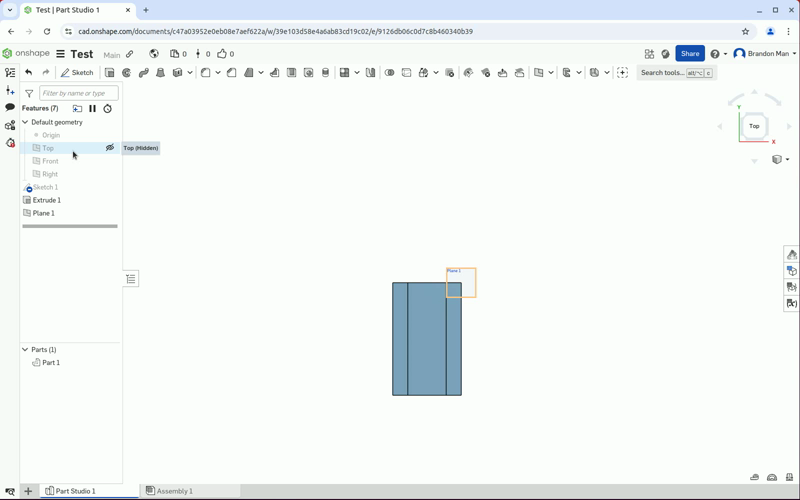
key(shift+s)
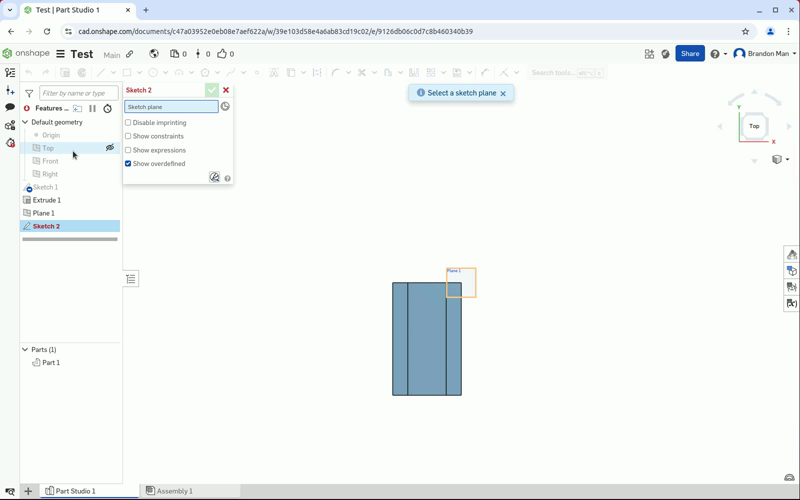
mouse_move(73, 215)
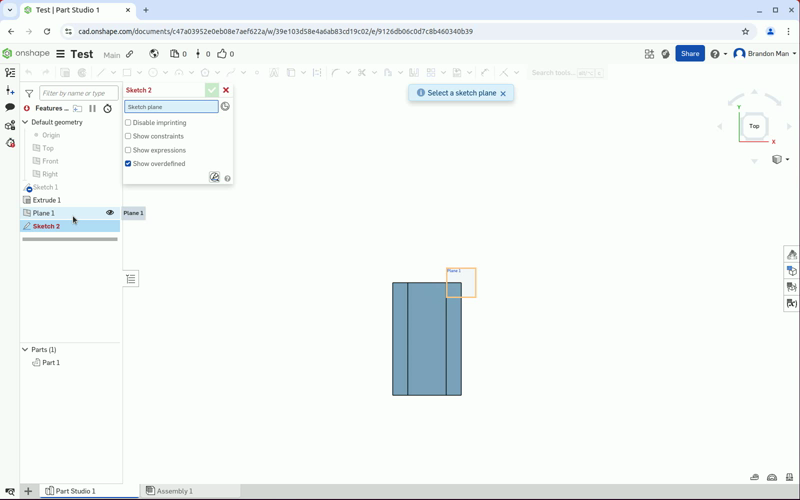
click(73, 215)
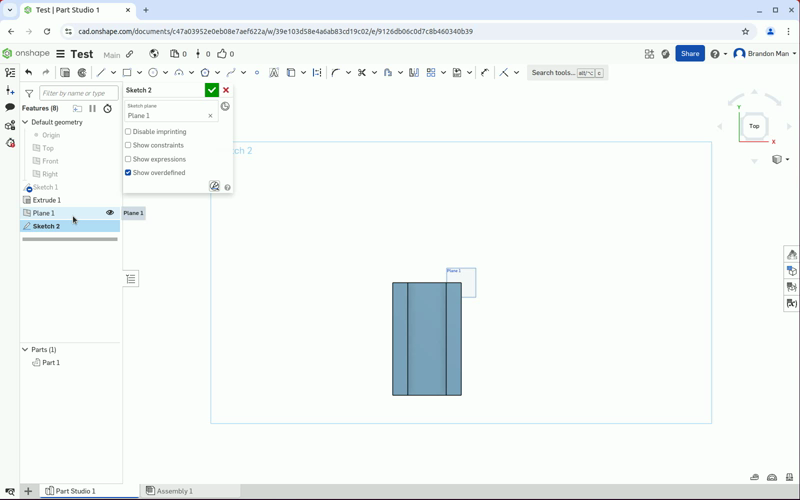
mouse_move(73, 352)
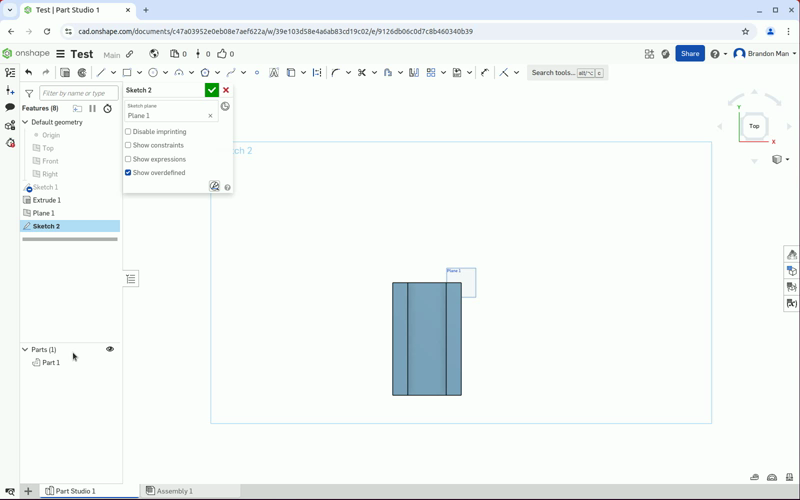
key(y)
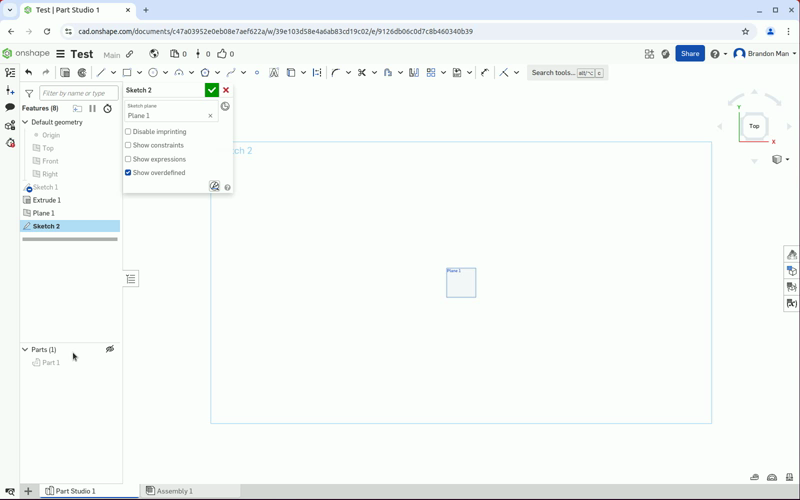
key(l)
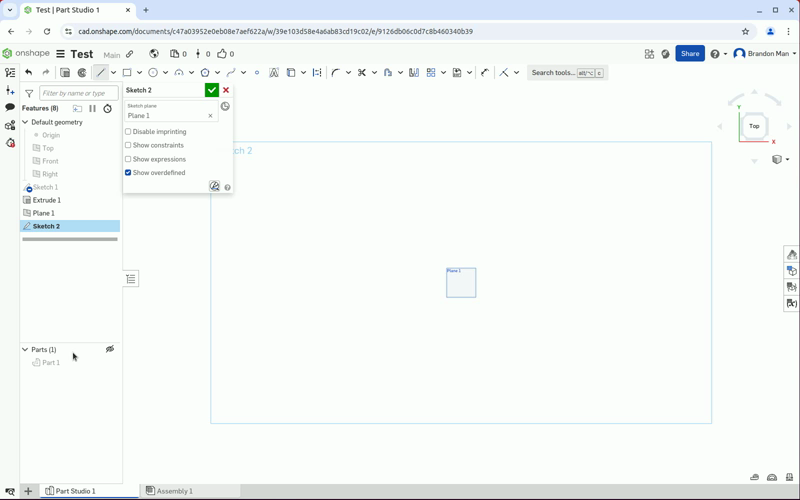
key_down(shift)
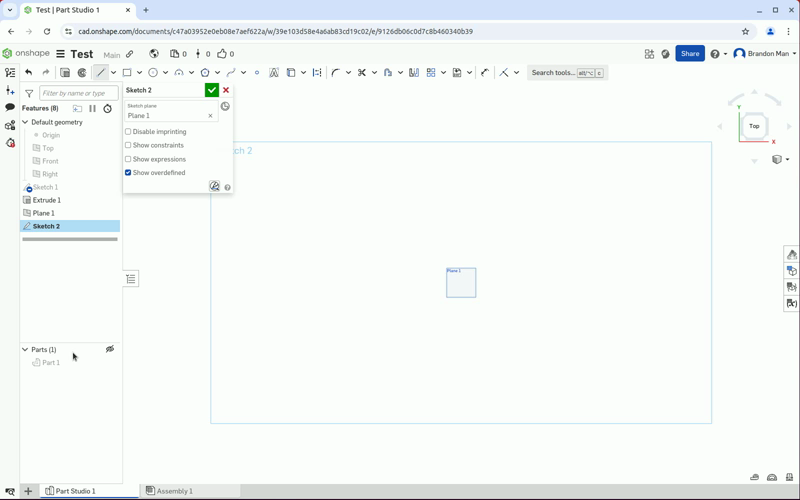
mouse_move(445, 361)
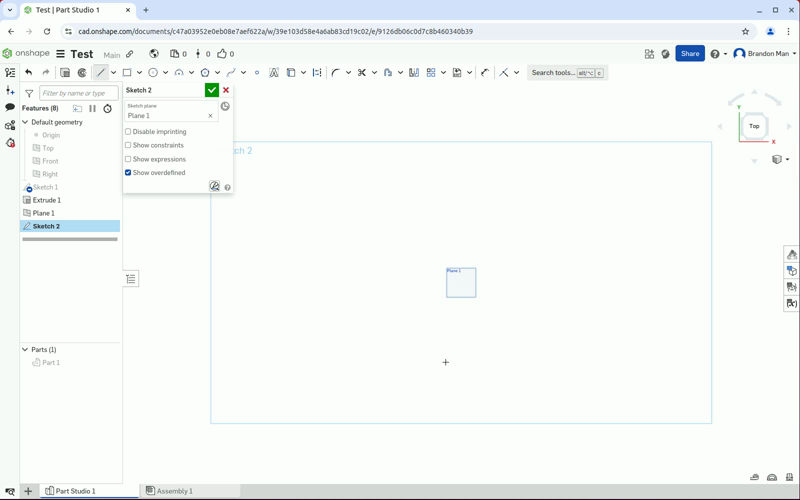
click(445, 361)
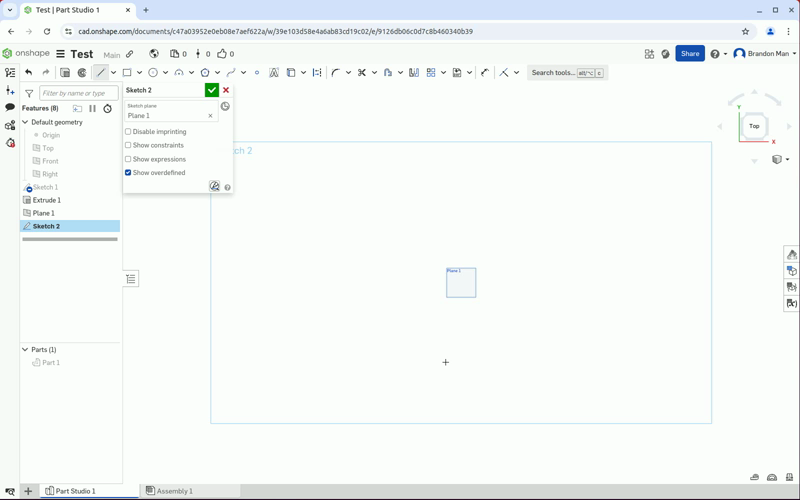
key_up(shift)
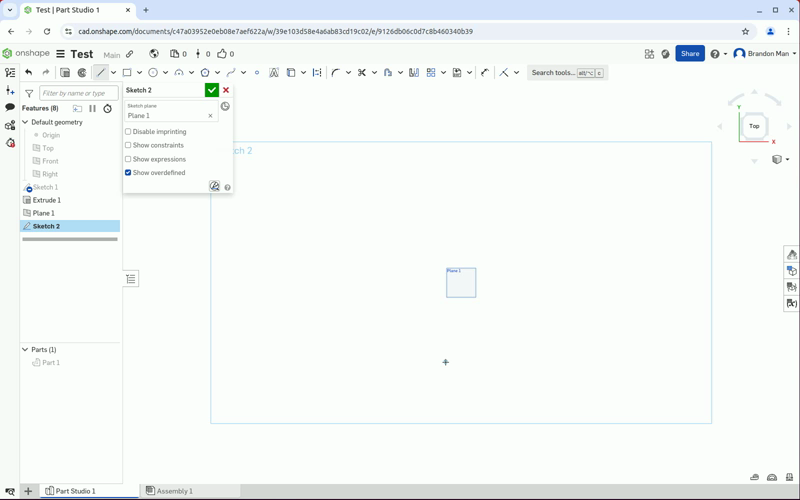
key_down(shift)
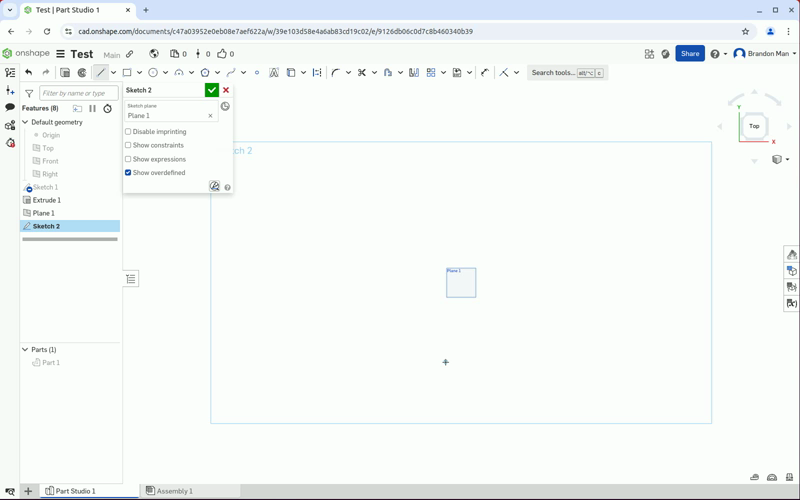
mouse_move(475, 361)
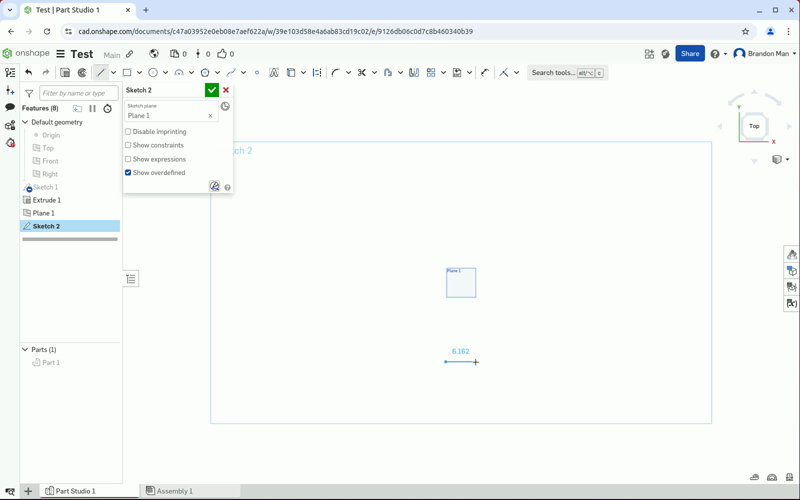
mouse_move(460, 361)
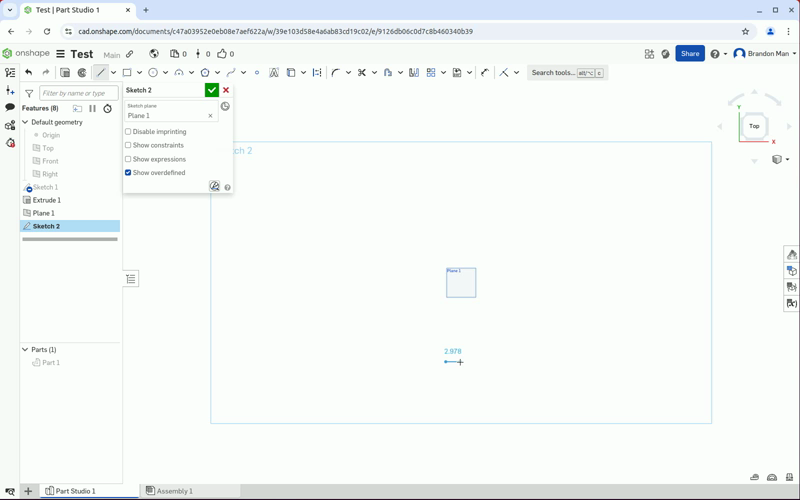
click(460, 361)
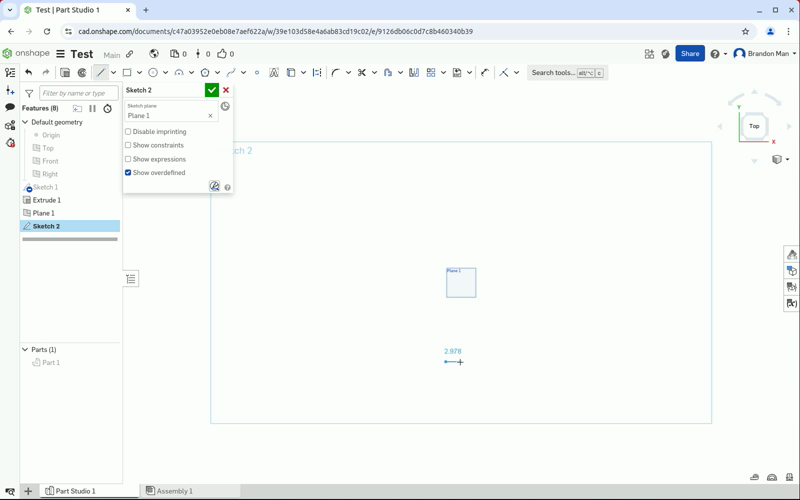
key_up(shift)
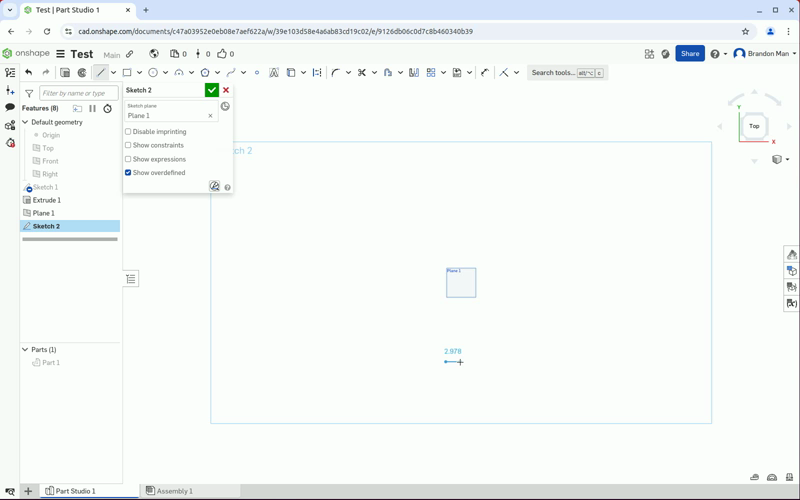
key_down(shift)
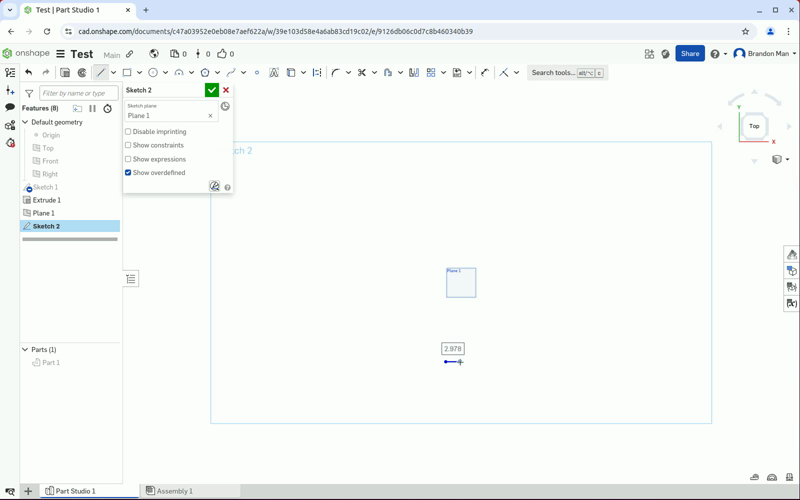
mouse_move(490, 361)
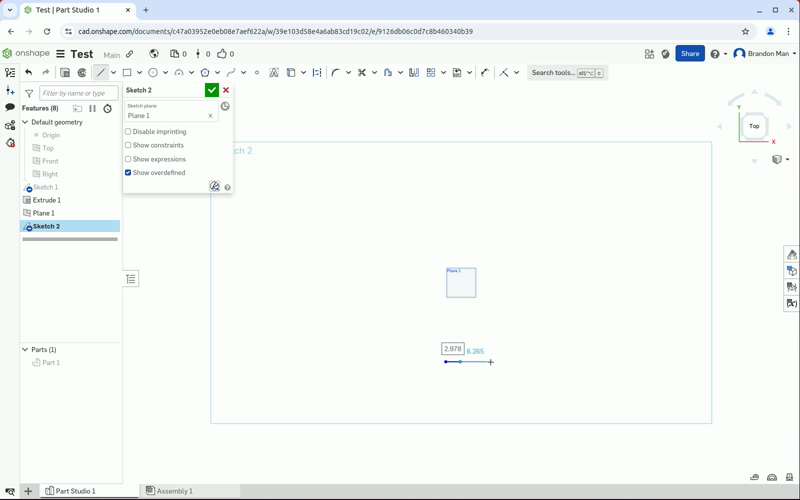
mouse_move(460, 326)
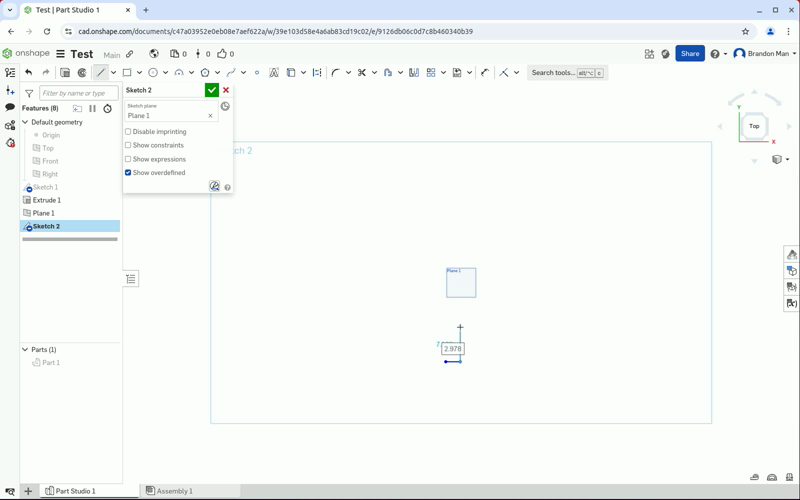
click(460, 326)
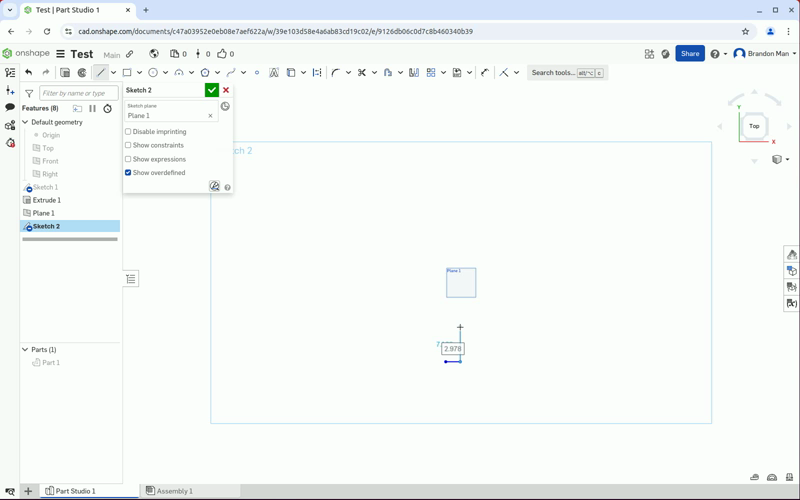
key_up(shift)
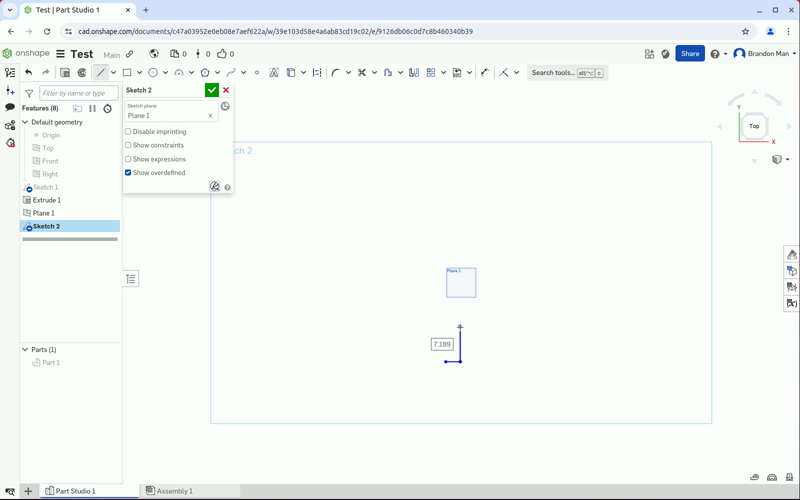
key_down(shift)
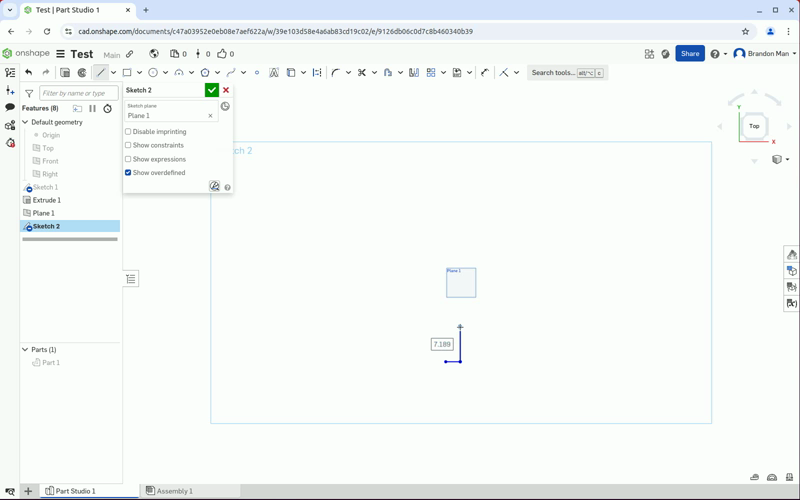
mouse_move(490, 326)
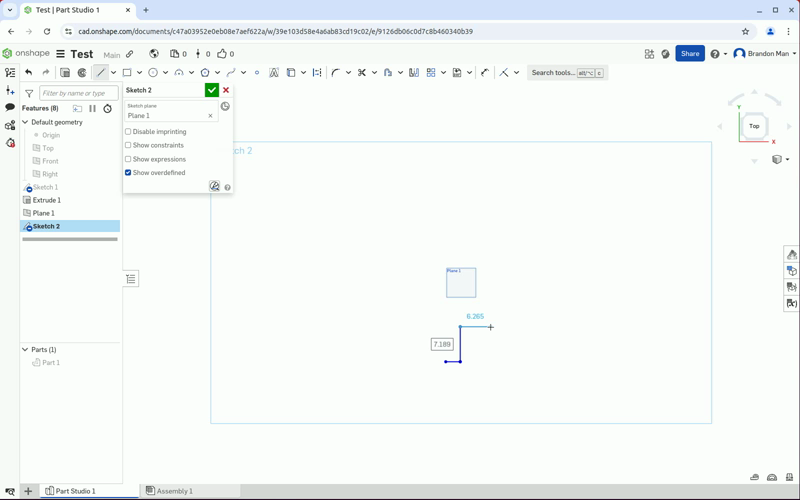
mouse_move(445, 326)
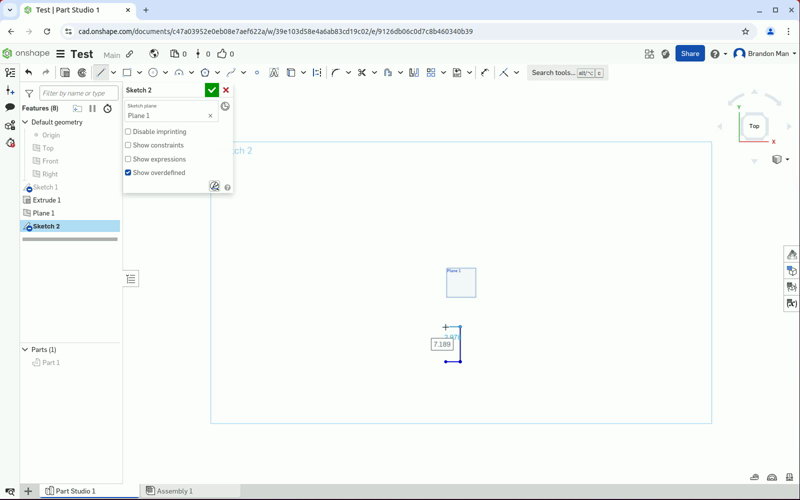
click(445, 326)
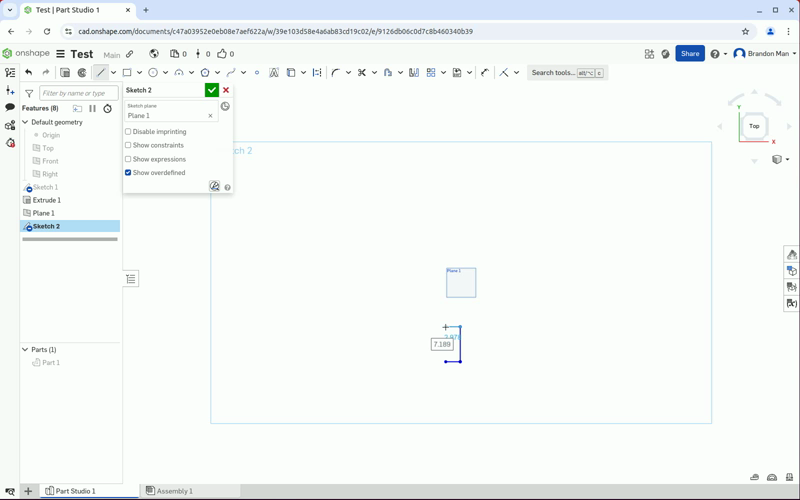
key_up(shift)
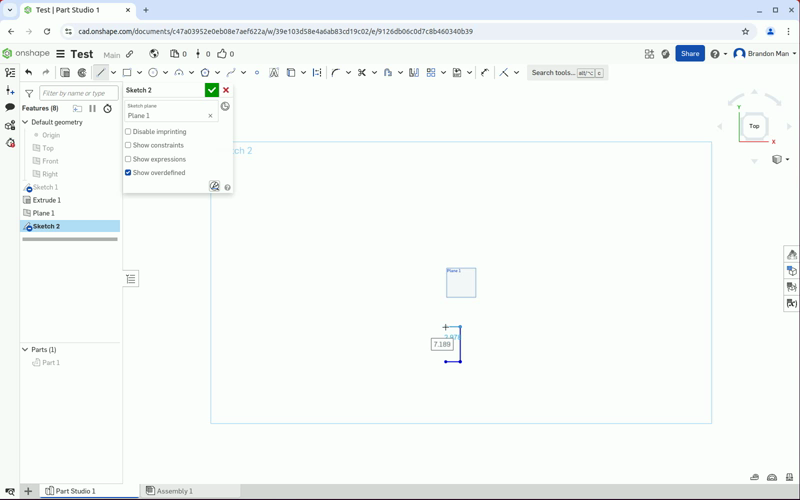
mouse_move(475, 326)
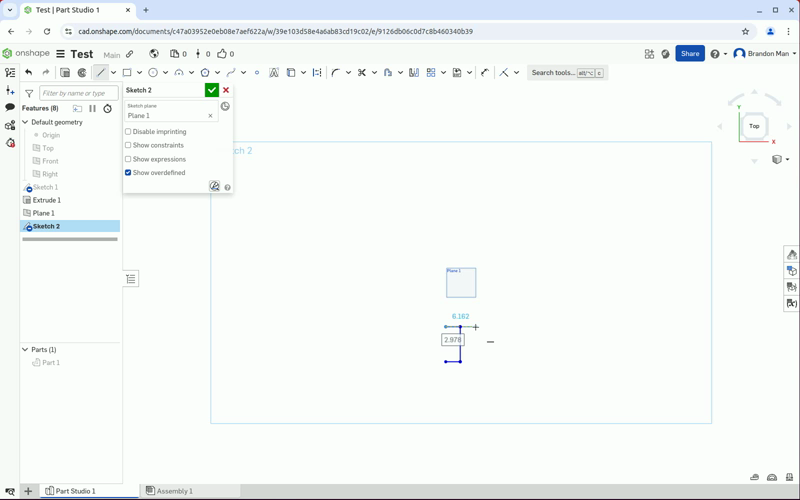
key_down(shift)
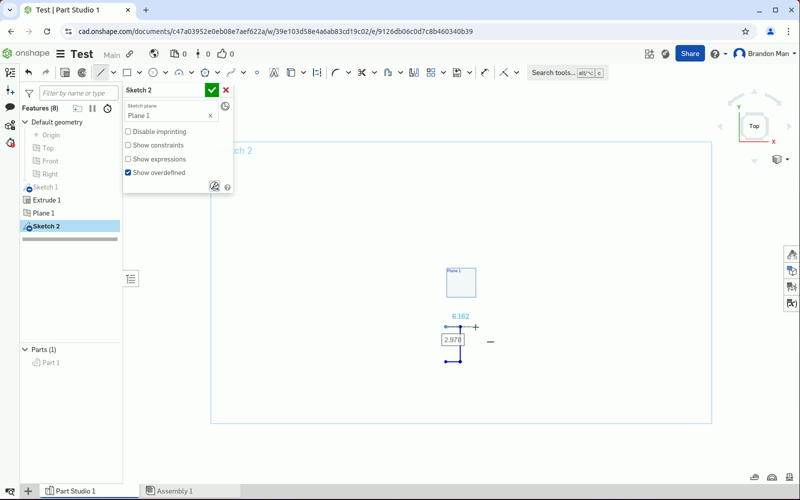
mouse_move(445, 361)
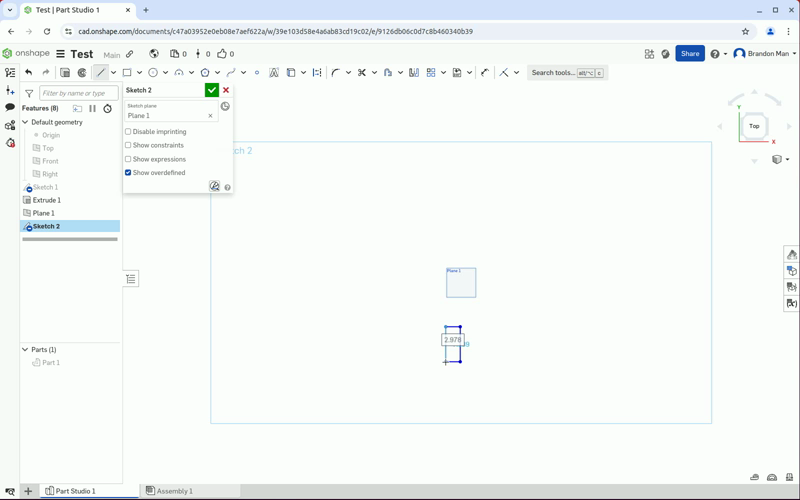
key_up(shift)
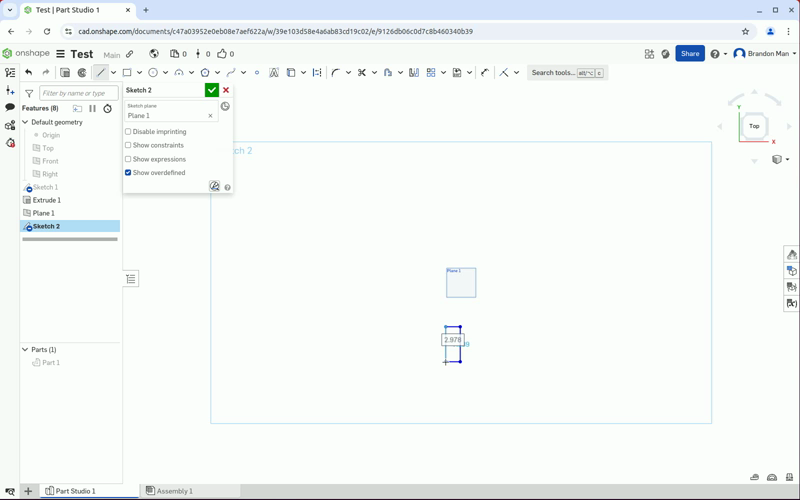
click(445, 361)
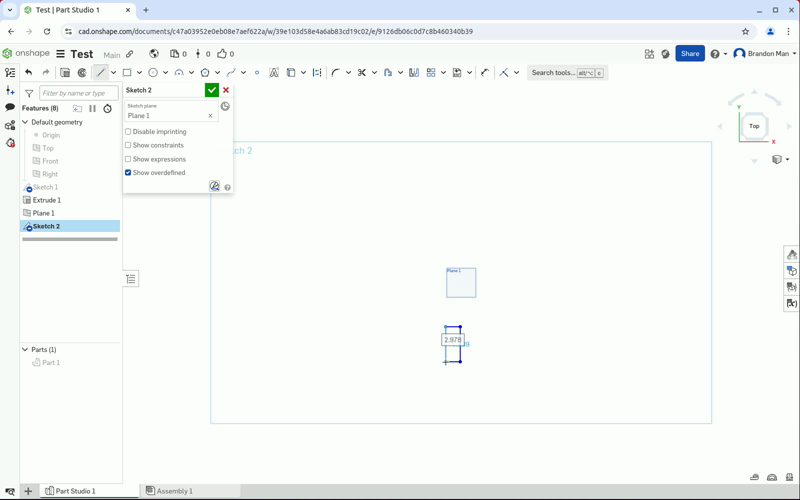
key(esc)
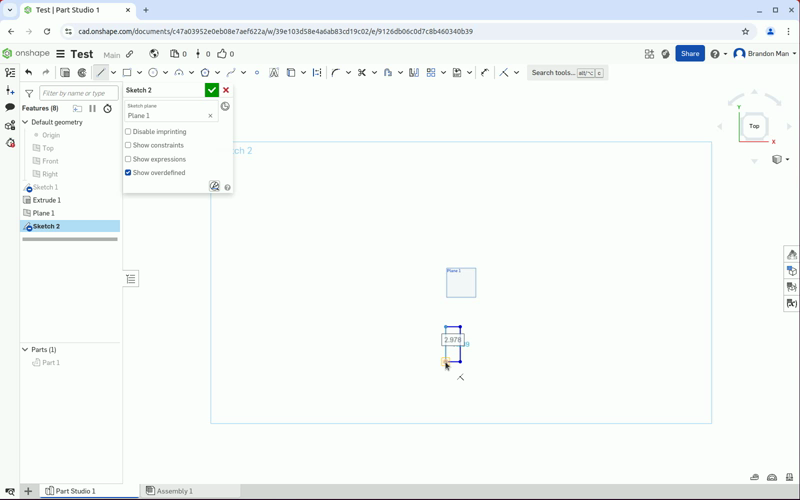
mouse_move(448, 334)
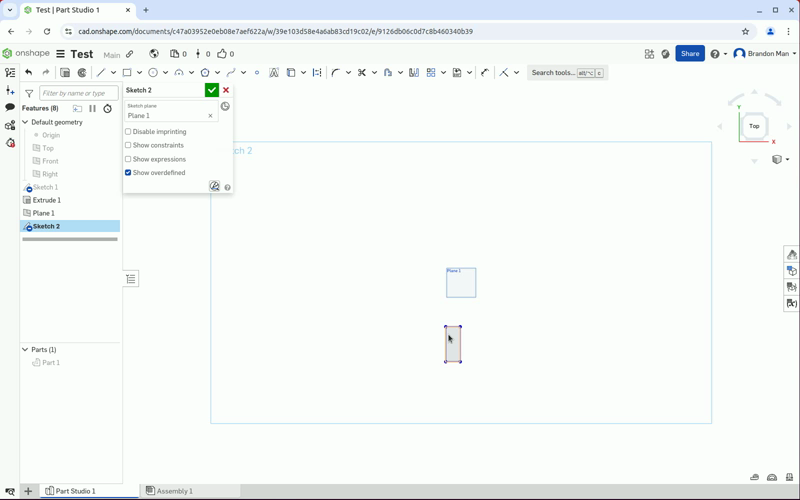
scroll(6)
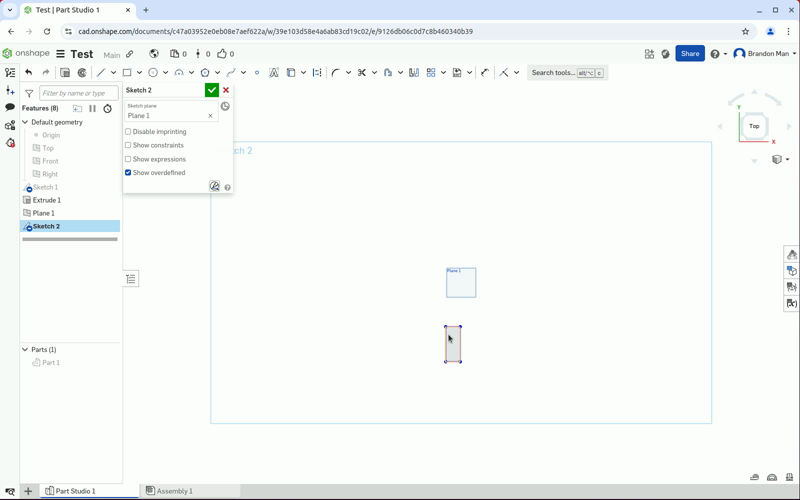
scroll(6)
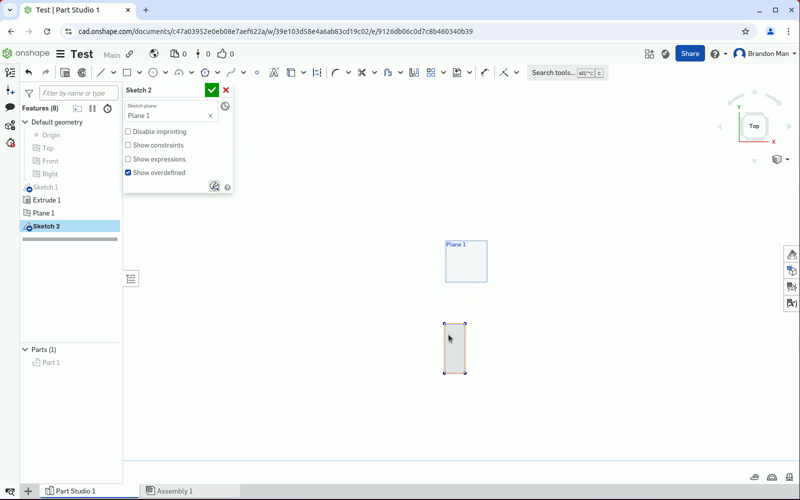
scroll(6)
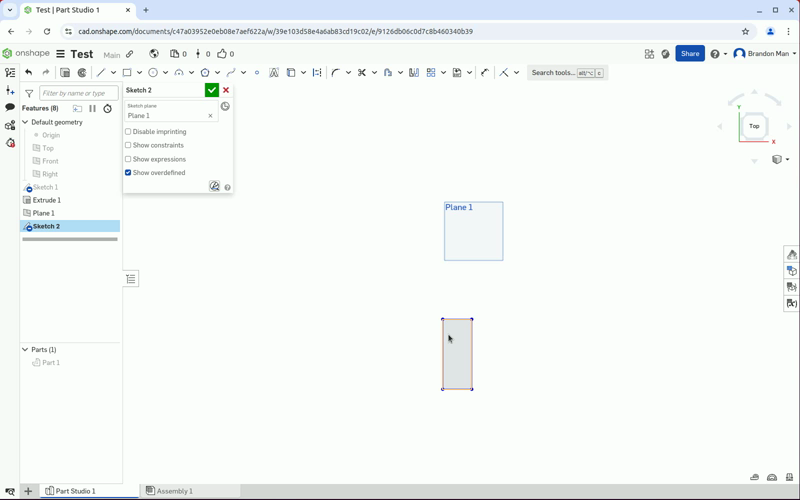
scroll(6)
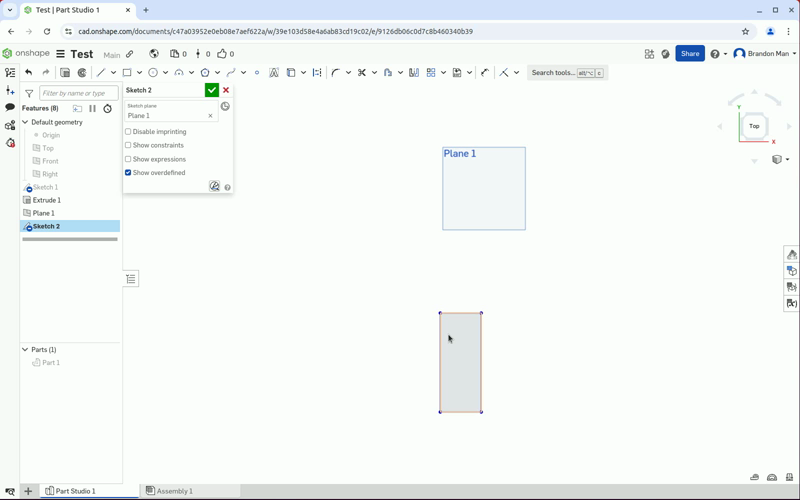
scroll(6)
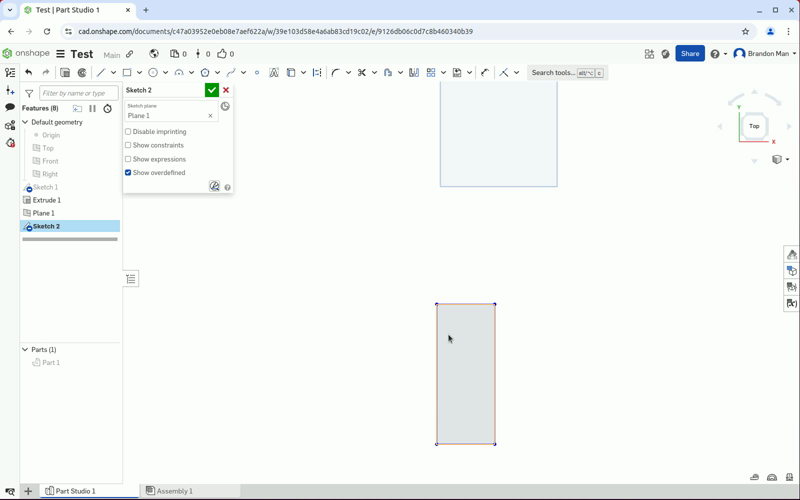
scroll(6)
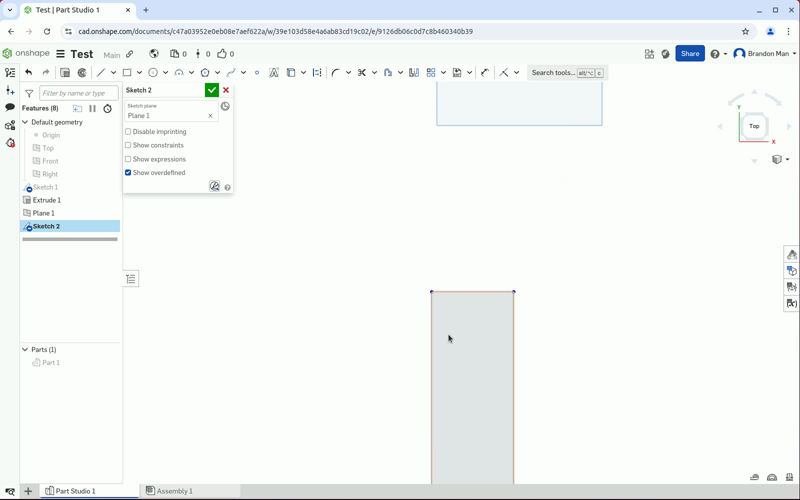
scroll(6)
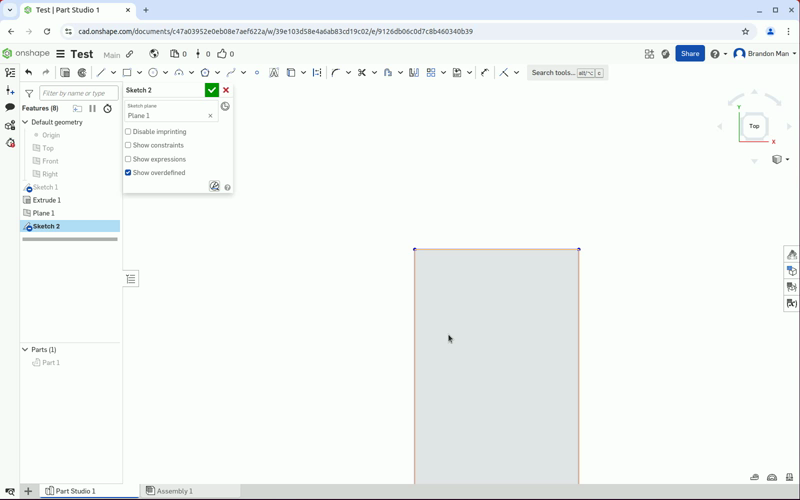
click(448, 334)
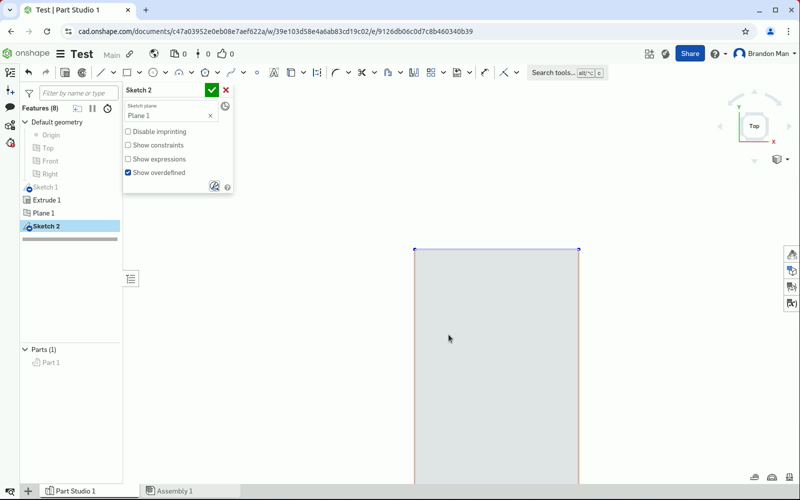
scroll(-6)
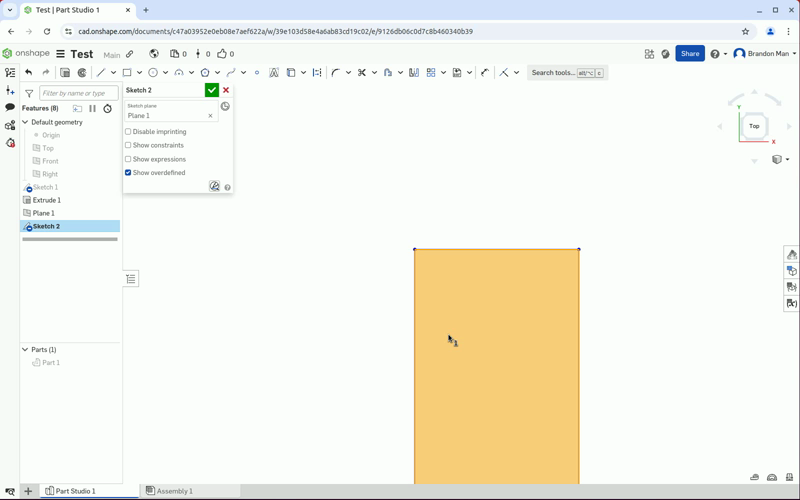
scroll(-6)
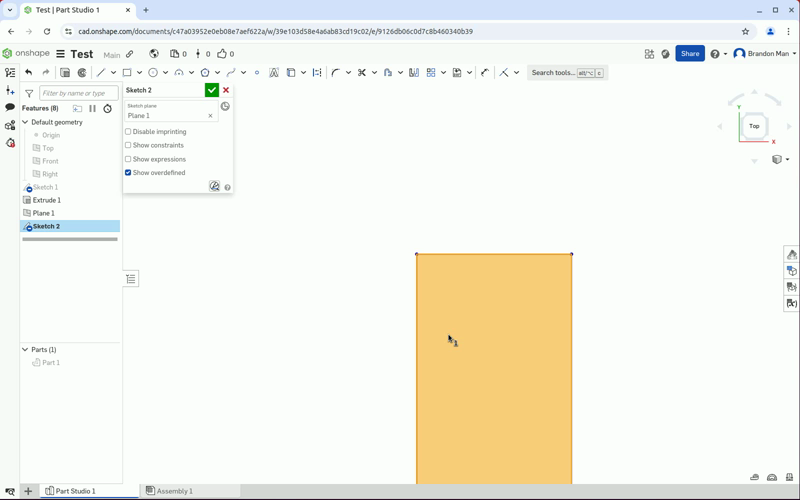
scroll(-6)
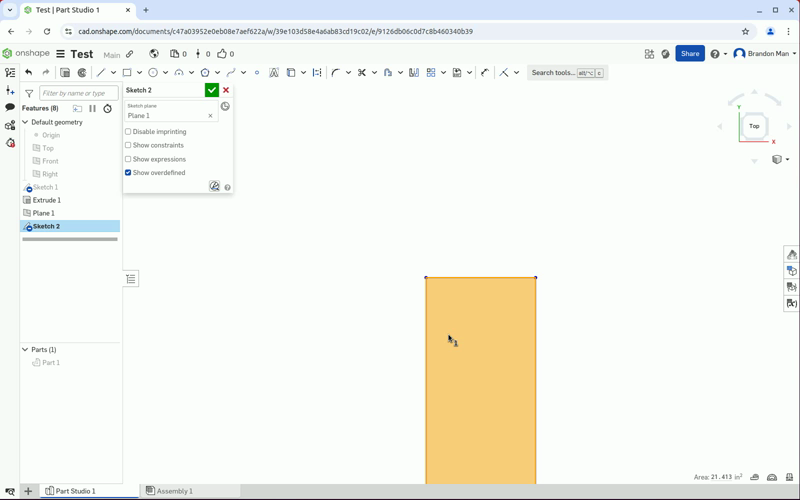
scroll(-6)
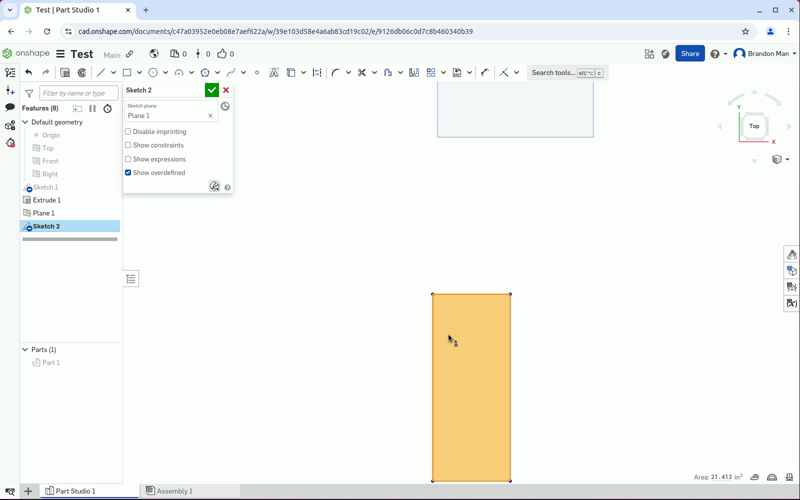
scroll(-6)
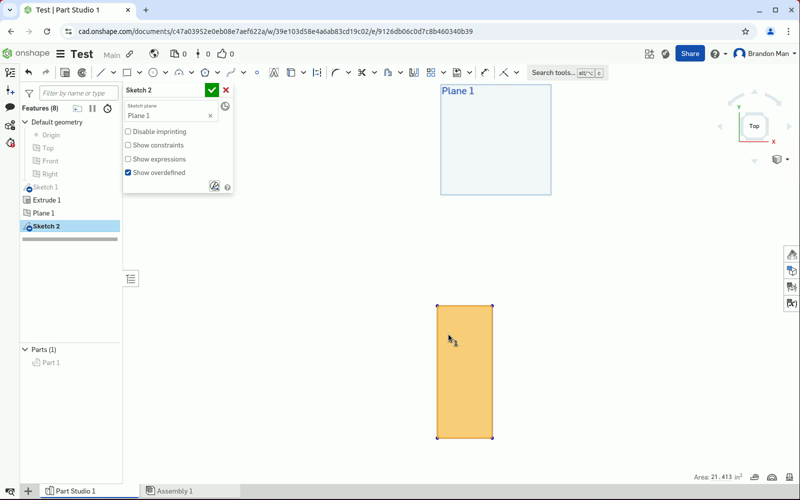
scroll(-6)
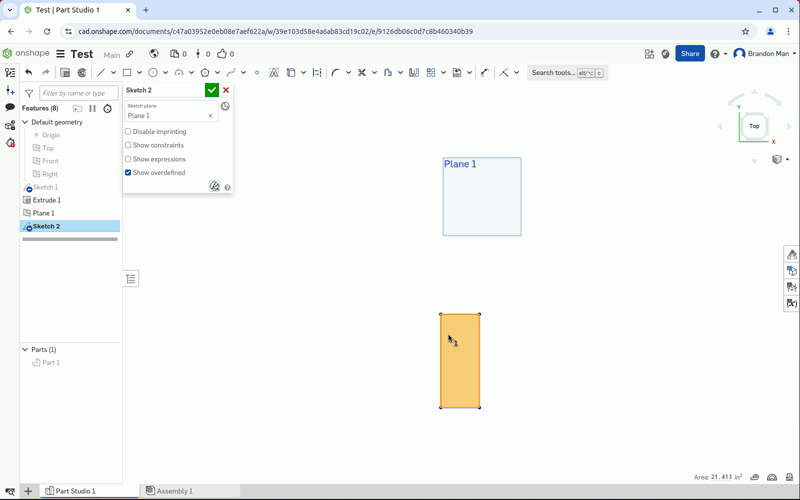
scroll(-6)
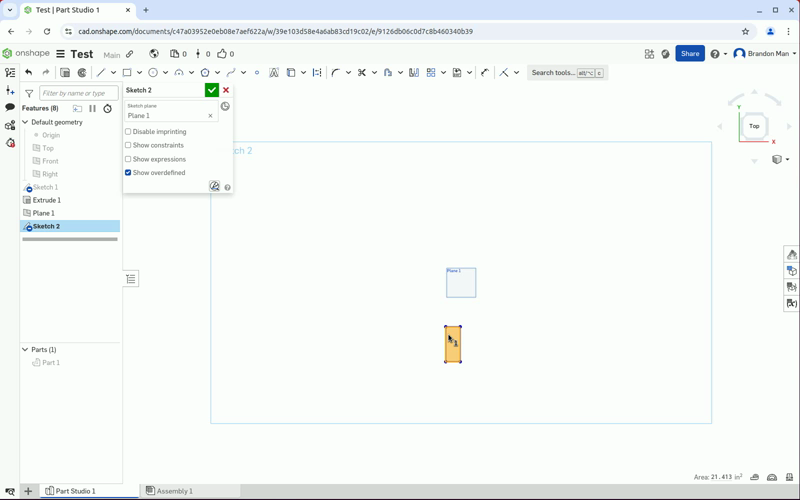
mouse_move(73, 352)
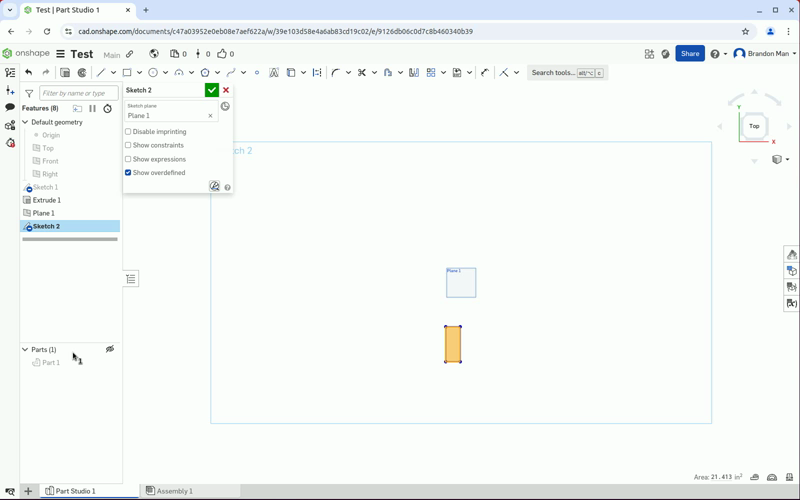
key(shift+y)
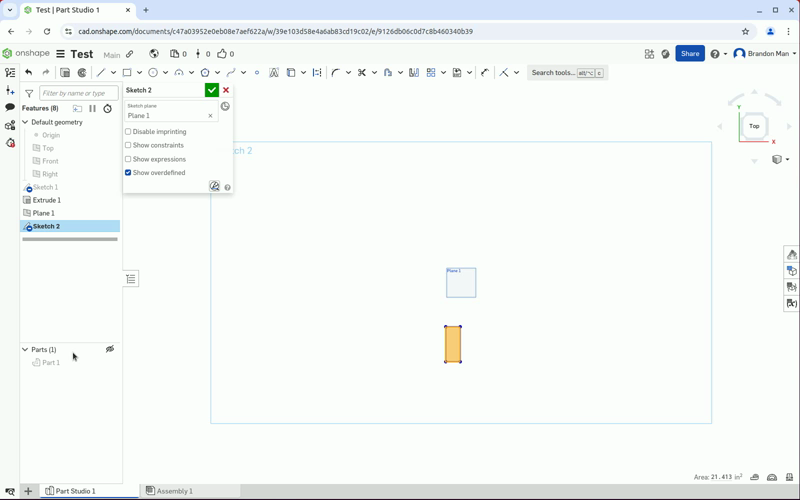
key(shift+e)
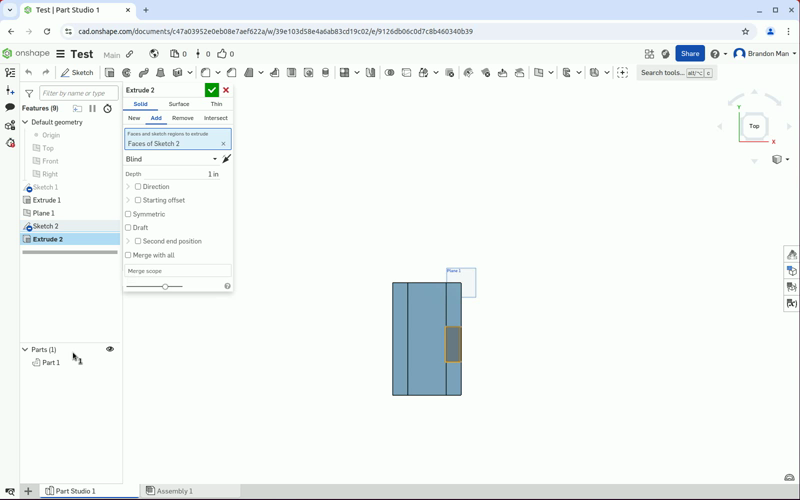
mouse_move(143, 106)
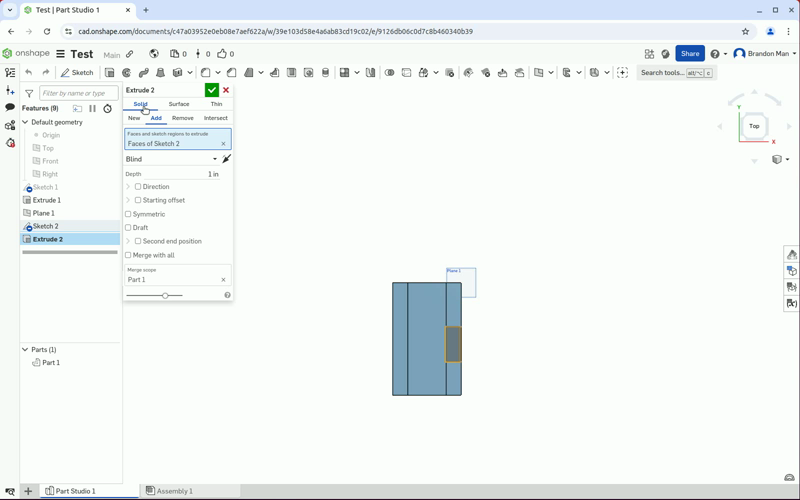
click(143, 106)
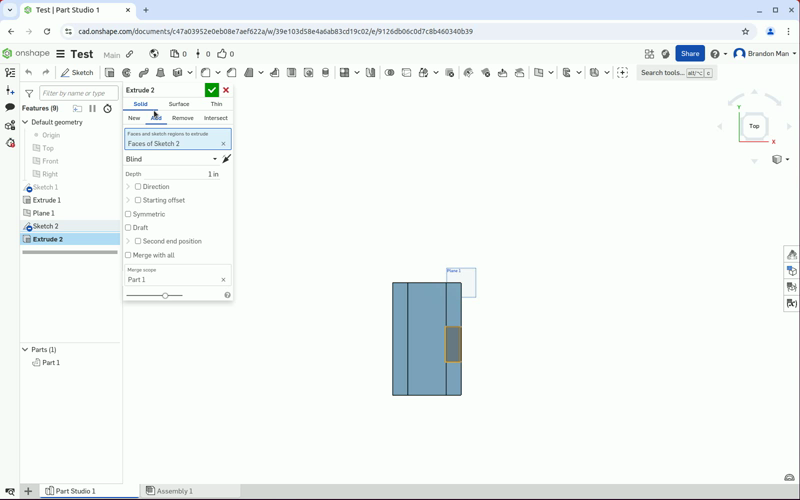
mouse_move(186, 120)
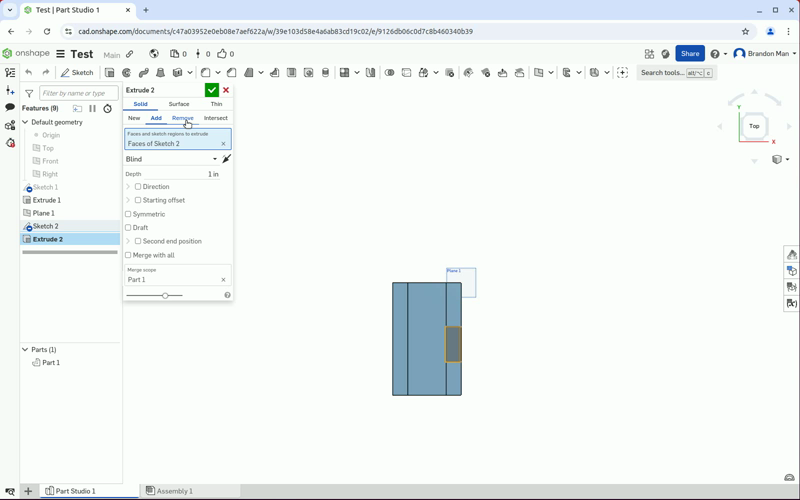
click(186, 120)
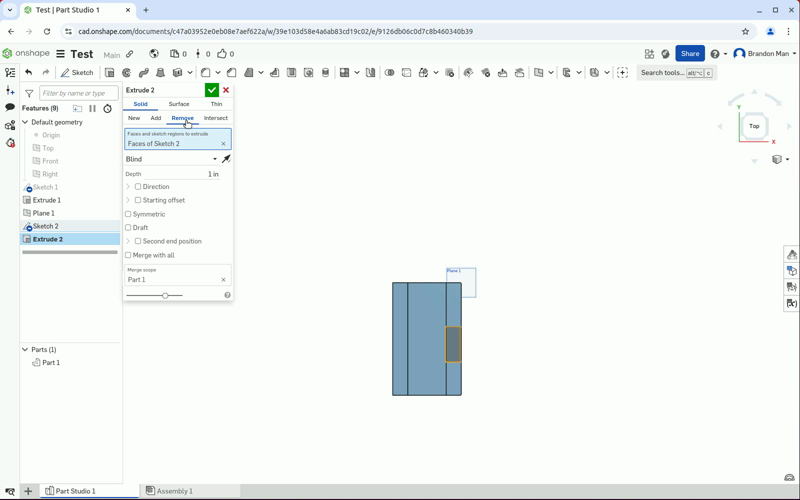
key(tab, 4)
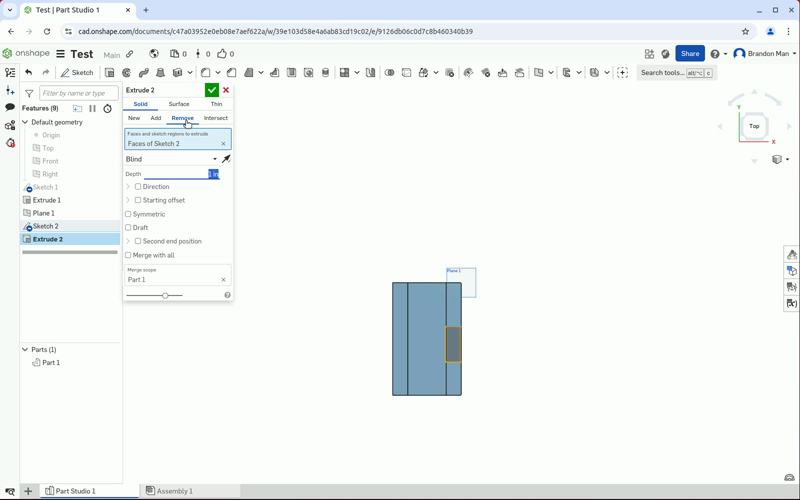
text(2.407)
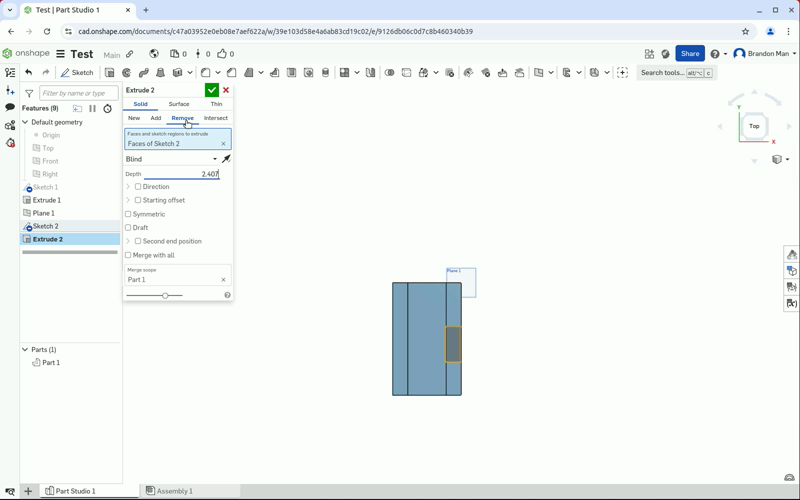
key(tab, 6)
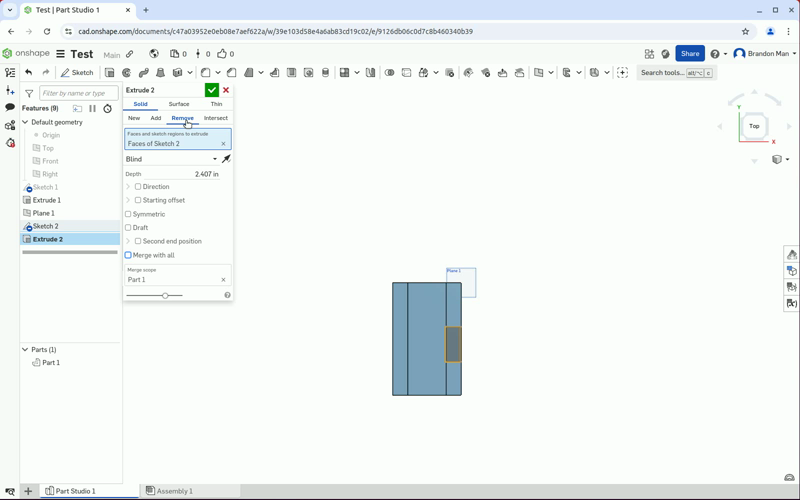
key(space)
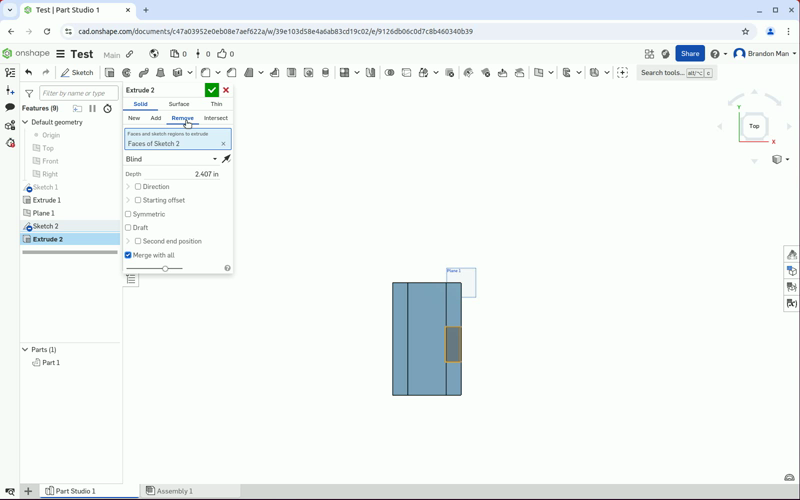
key(enter)
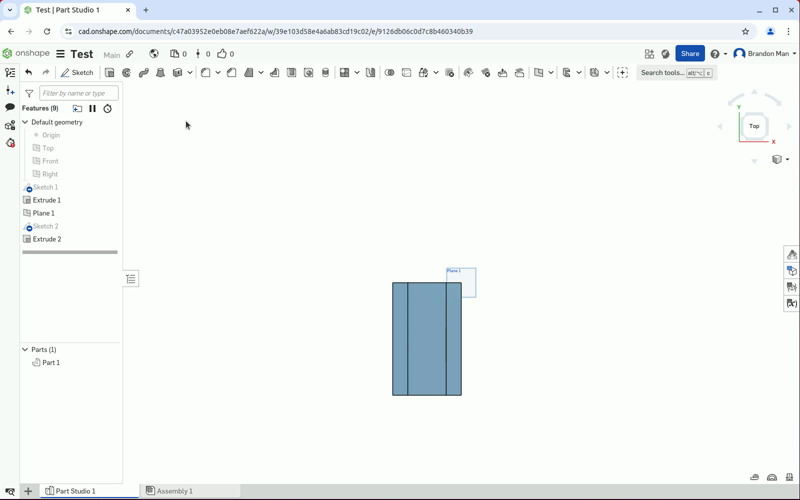
key(shift+h)
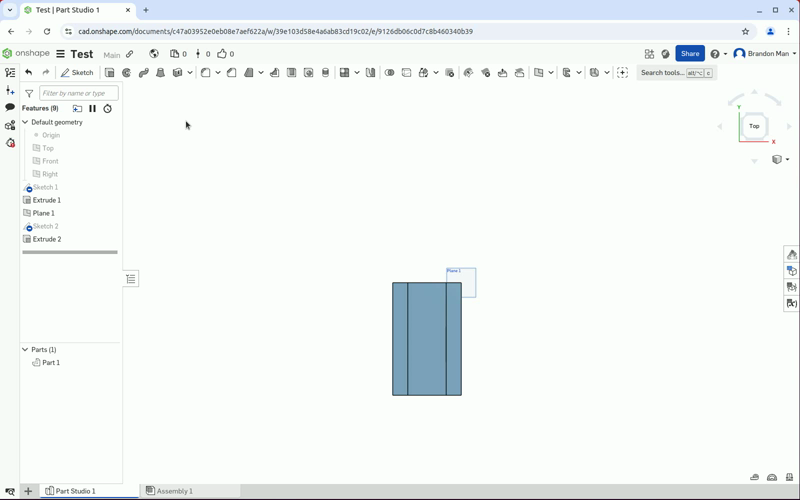
key(shift+h)
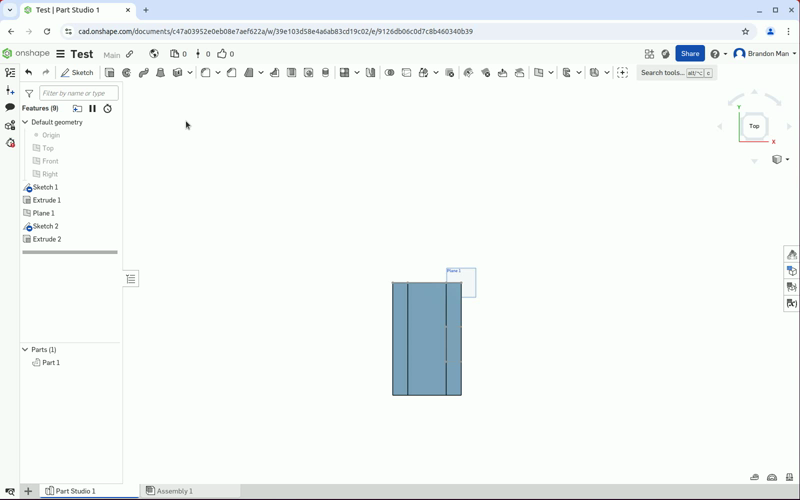
key(shift+7)
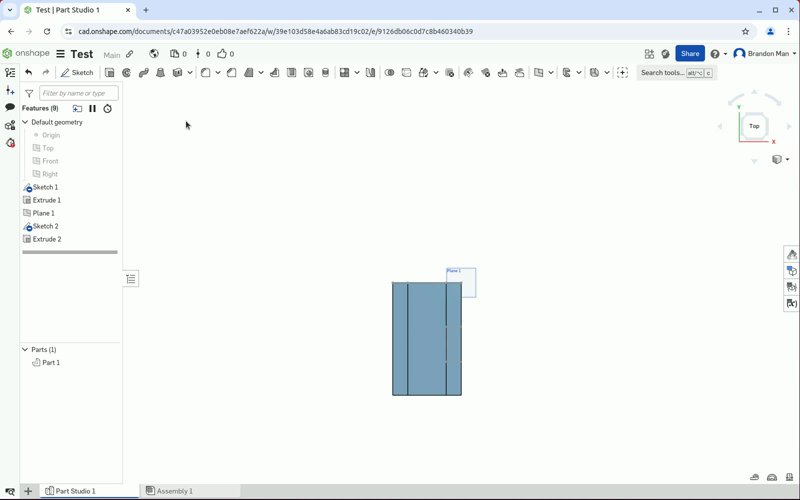
key(up, 3)
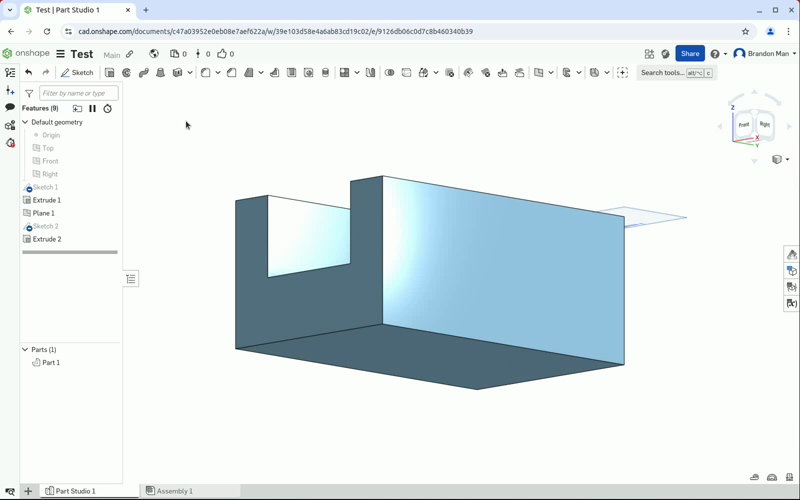
key(left, 3)
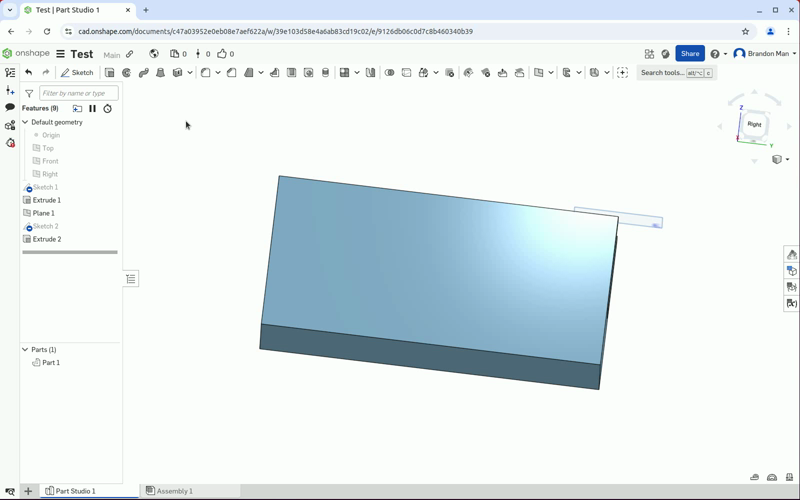
key(right, 3)
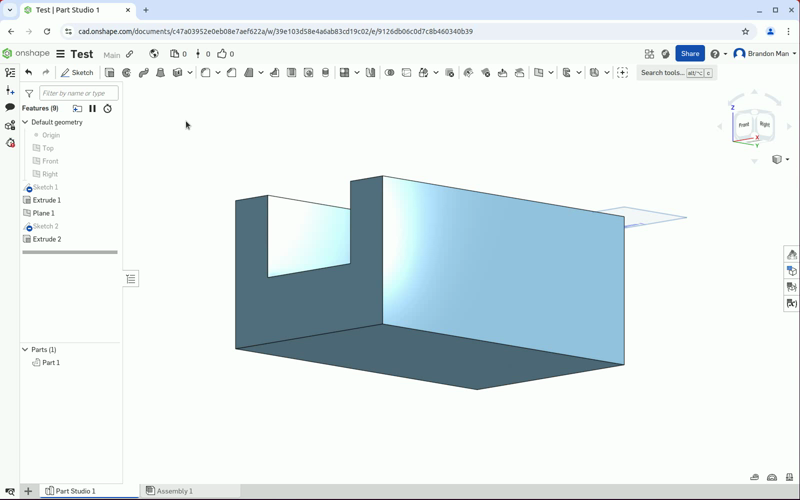
key(down, 3)
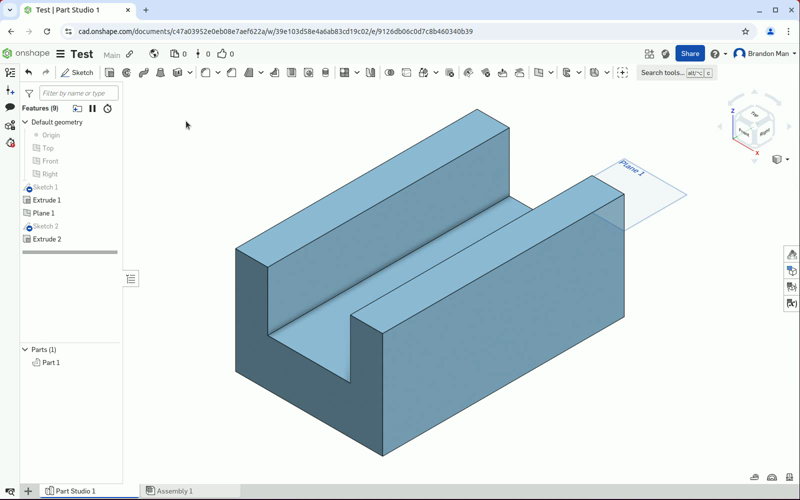
mouse_move(73, 189)
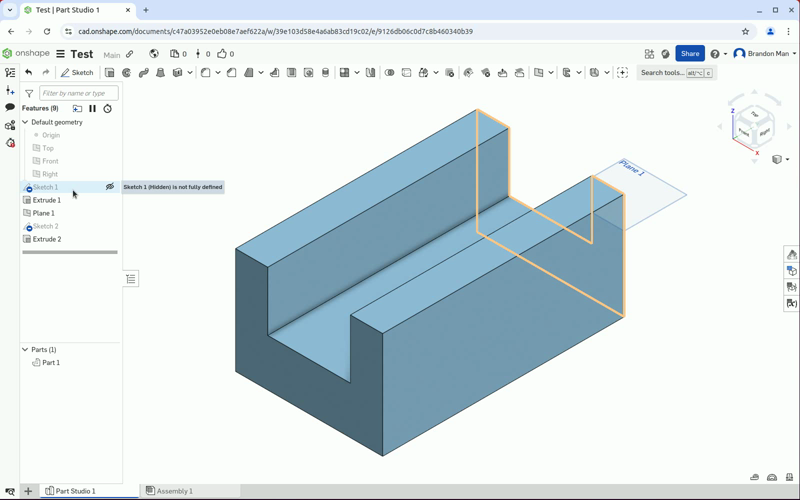
click(73, 189)